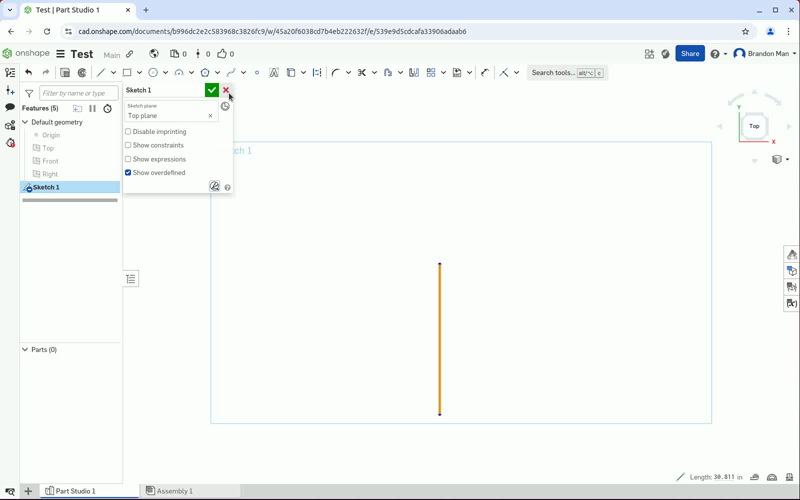
key(shift+h)
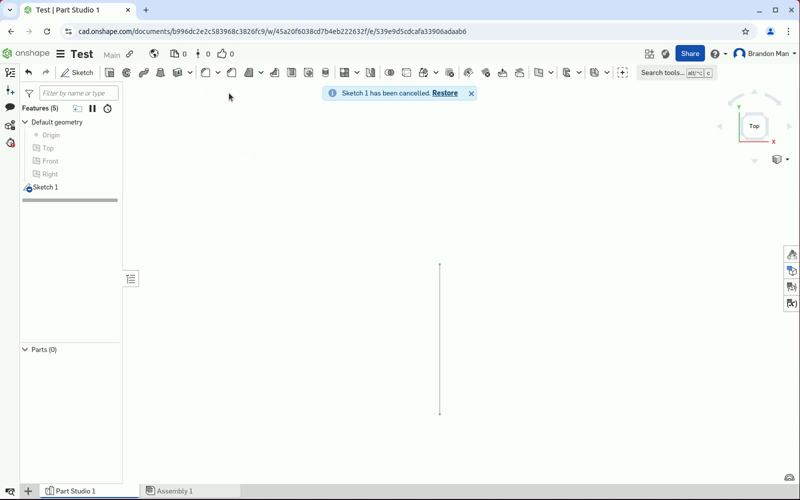
key(shift+s)
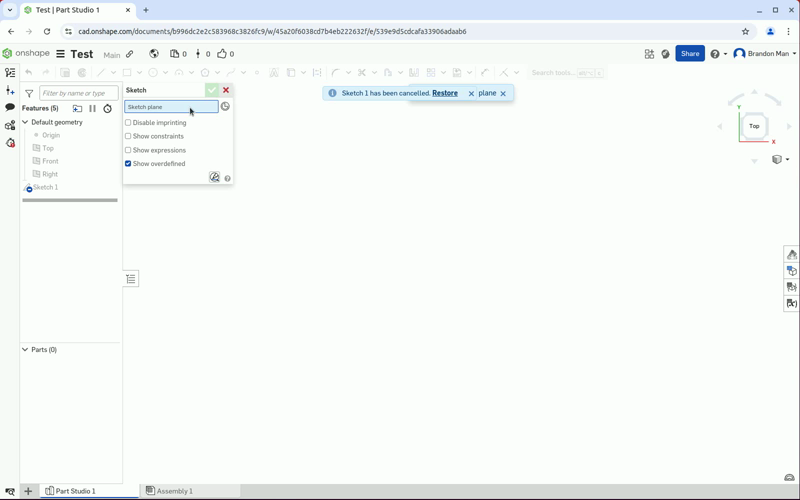
mouse_move(73, 150)
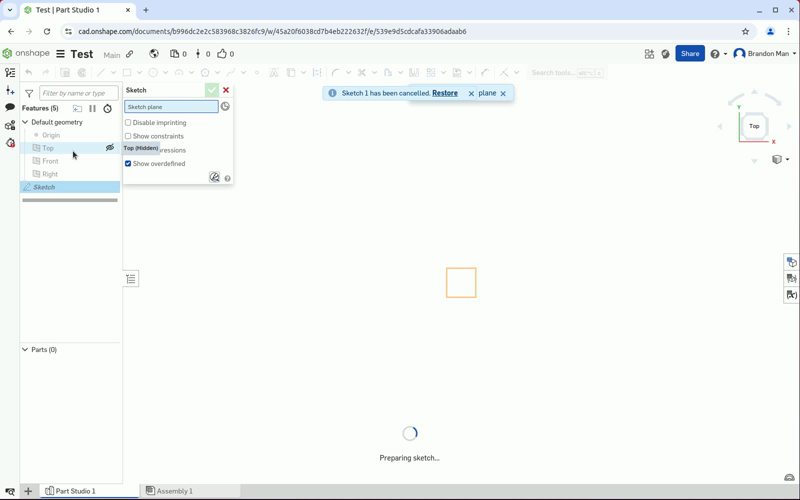
click(73, 150)
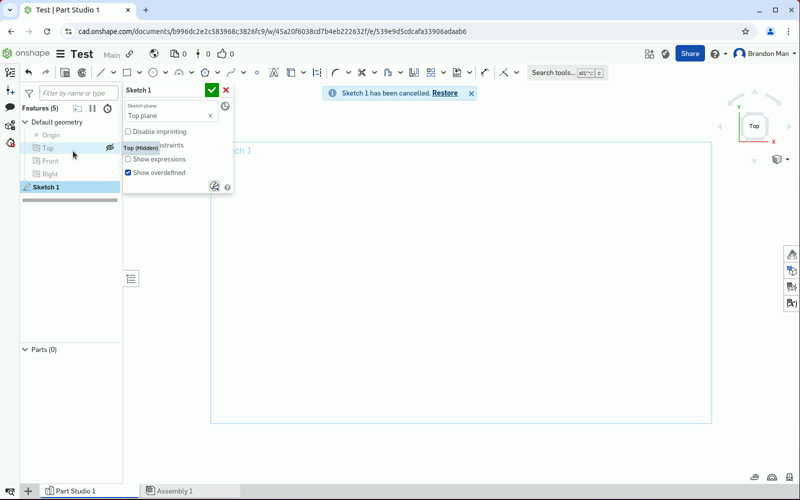
mouse_move(73, 352)
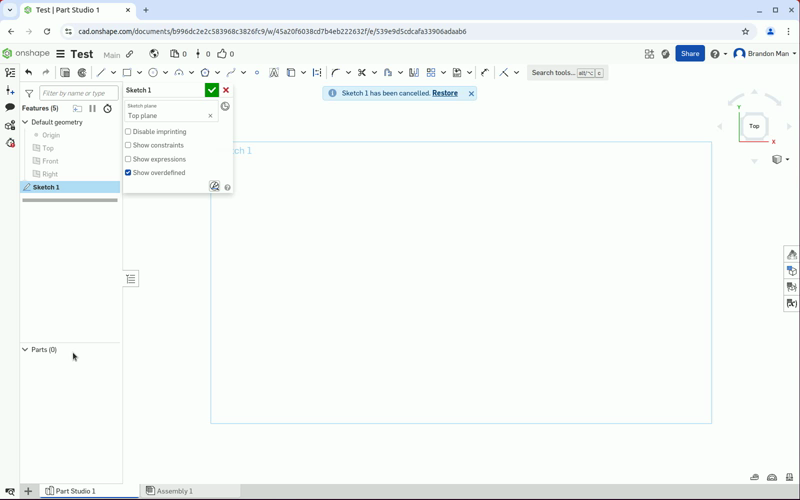
key(y)
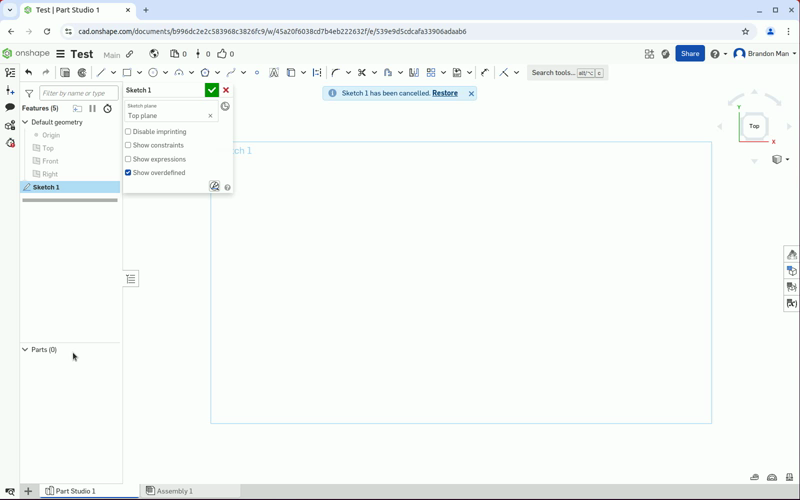
key(l)
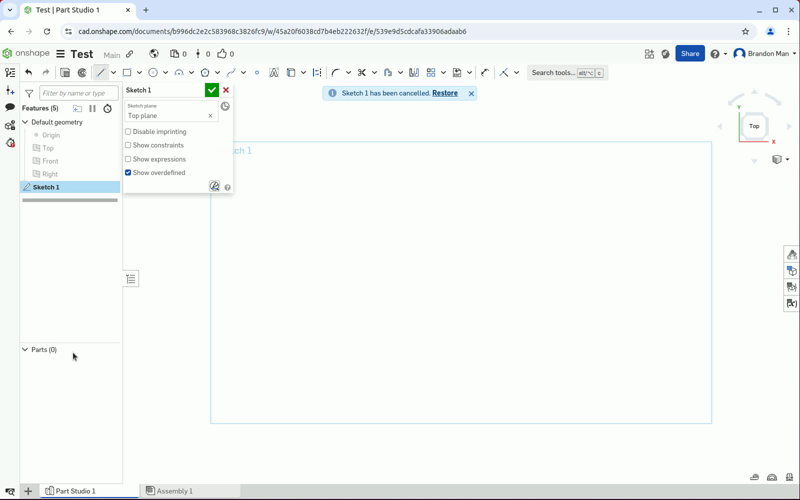
key_down(shift)
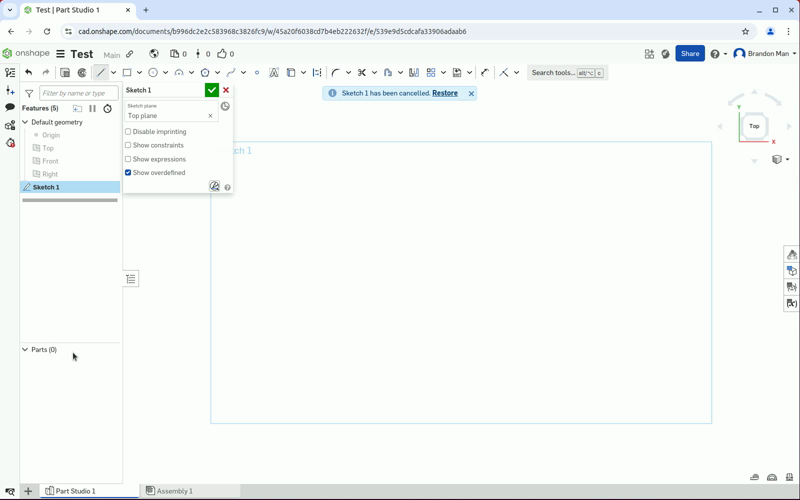
mouse_move(470, 395)
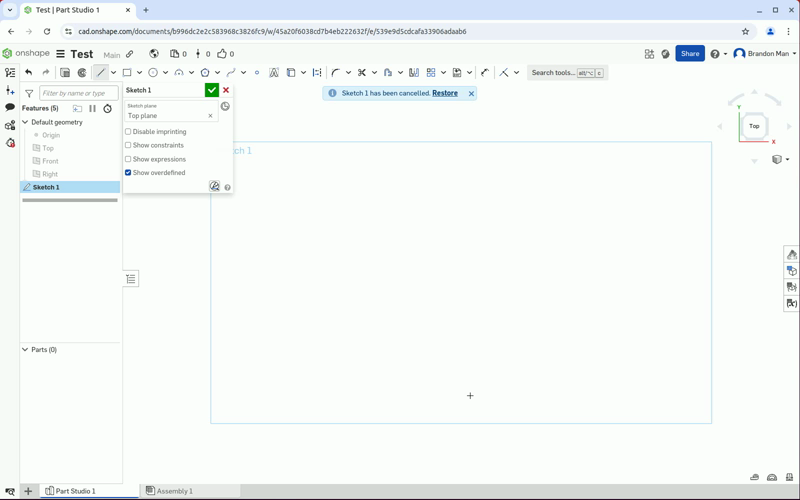
click(470, 395)
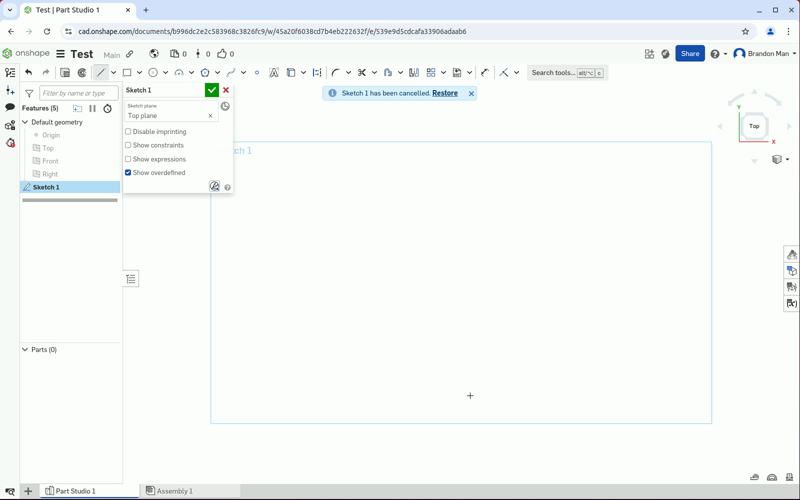
key_up(shift)
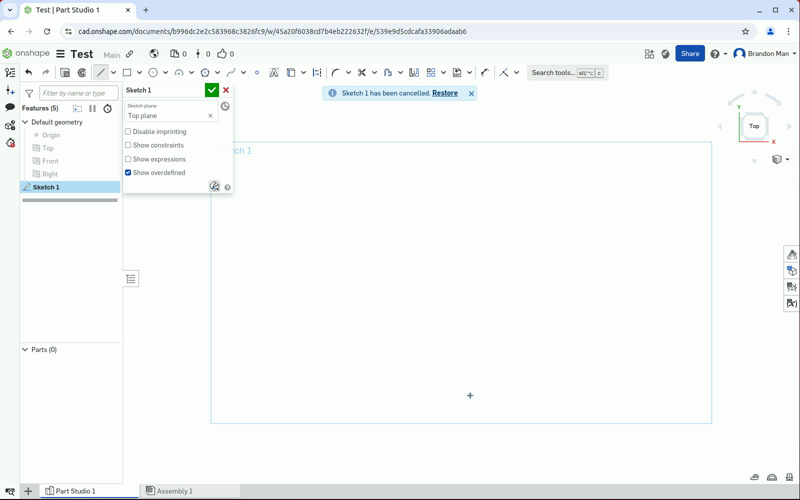
key_down(shift)
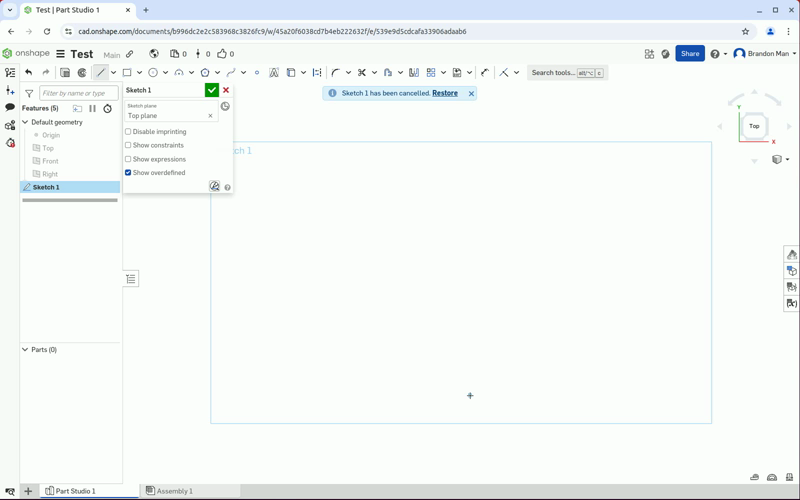
mouse_move(554, 395)
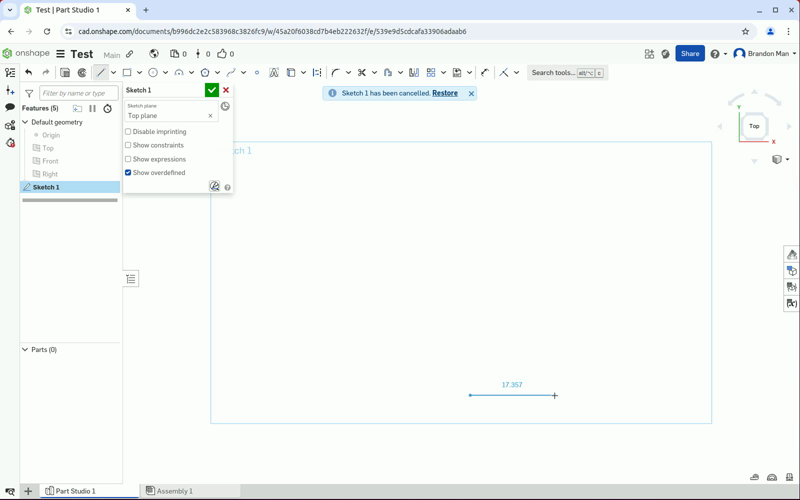
click(554, 395)
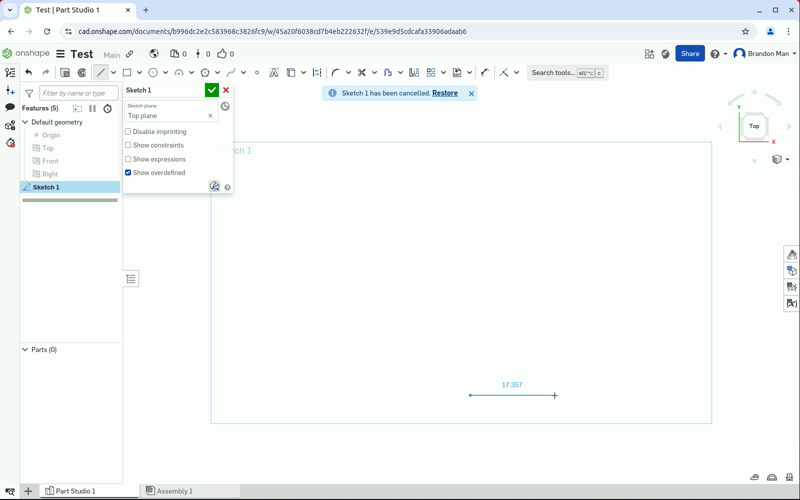
key_up(shift)
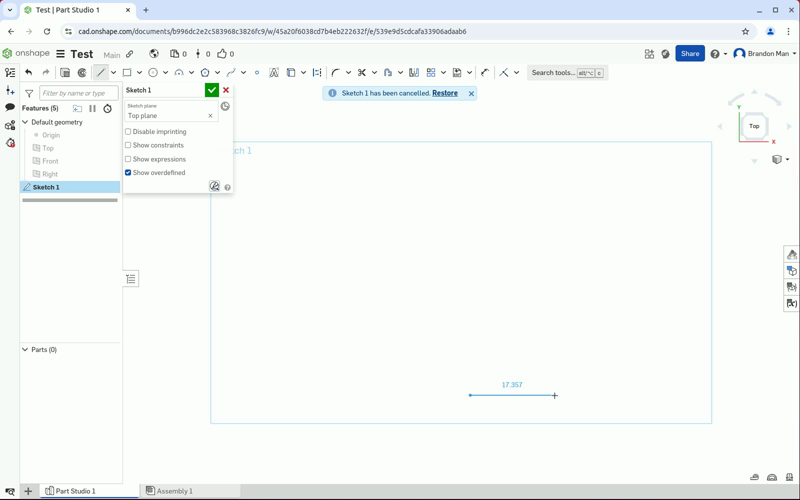
key_down(shift)
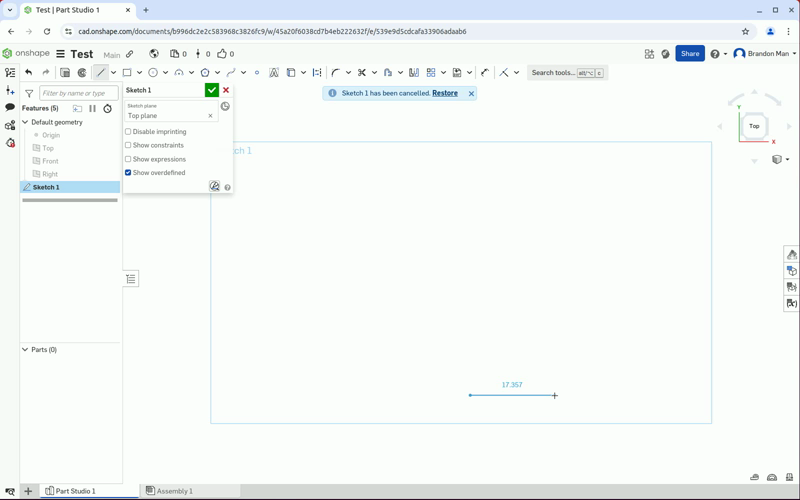
mouse_move(554, 267)
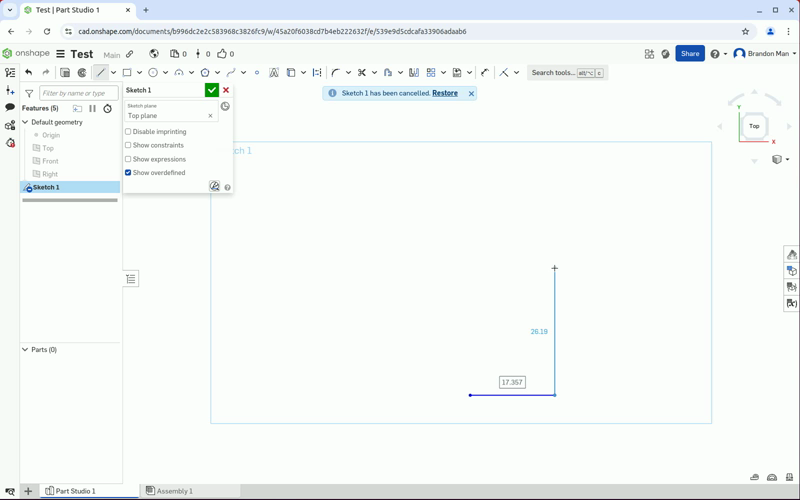
click(554, 267)
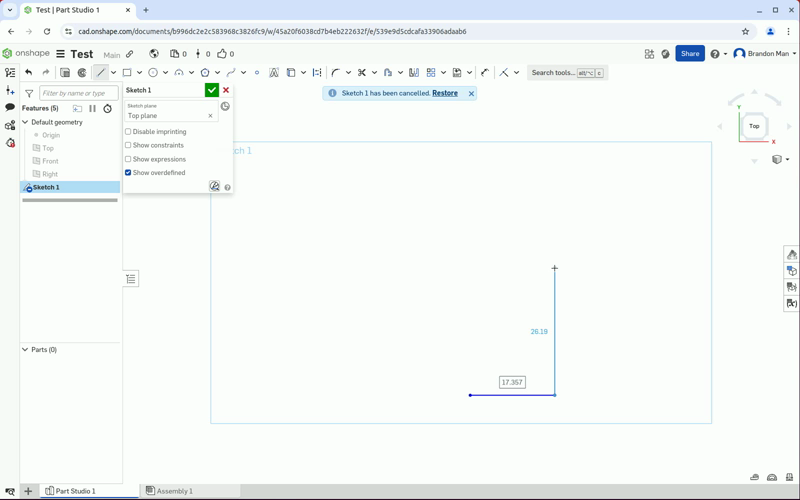
key_up(shift)
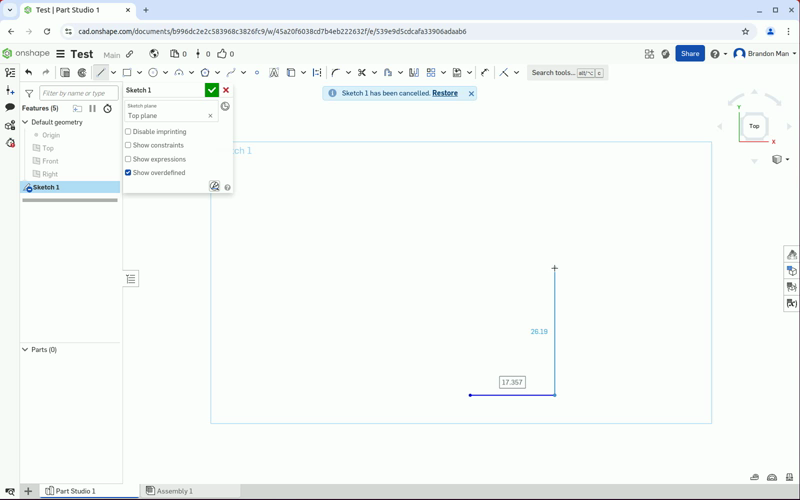
key_down(shift)
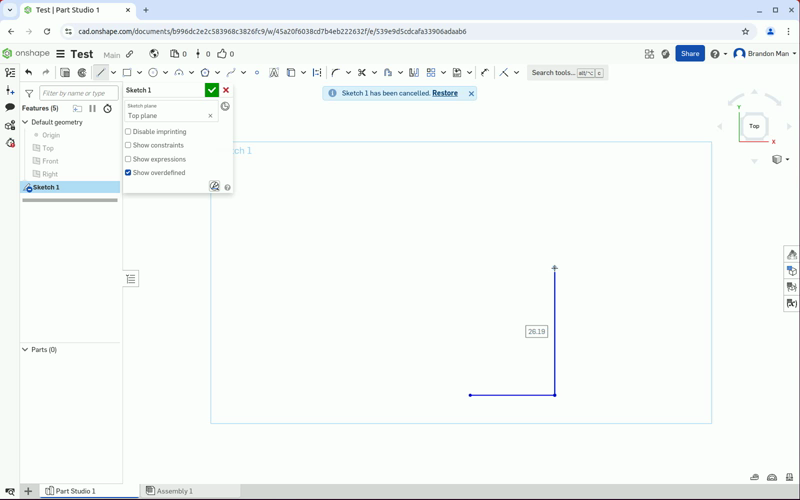
mouse_move(470, 267)
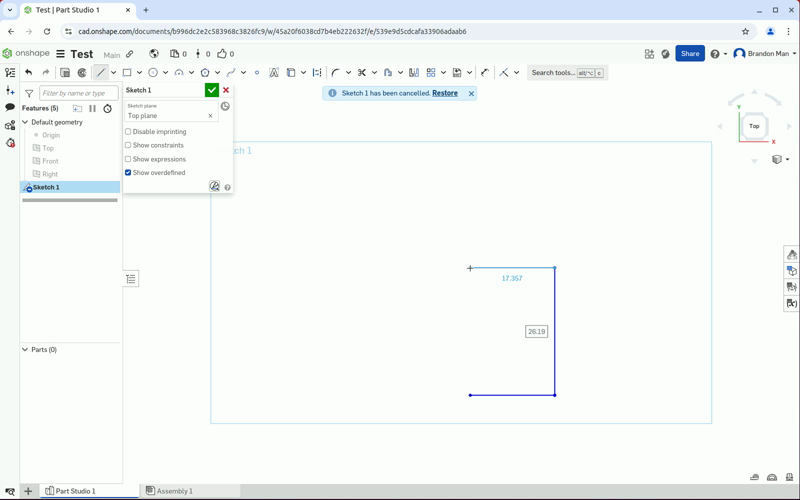
click(470, 267)
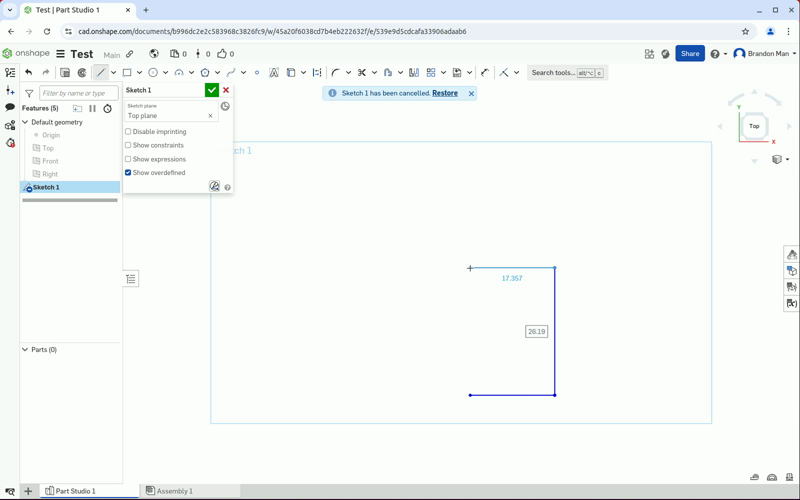
key_up(shift)
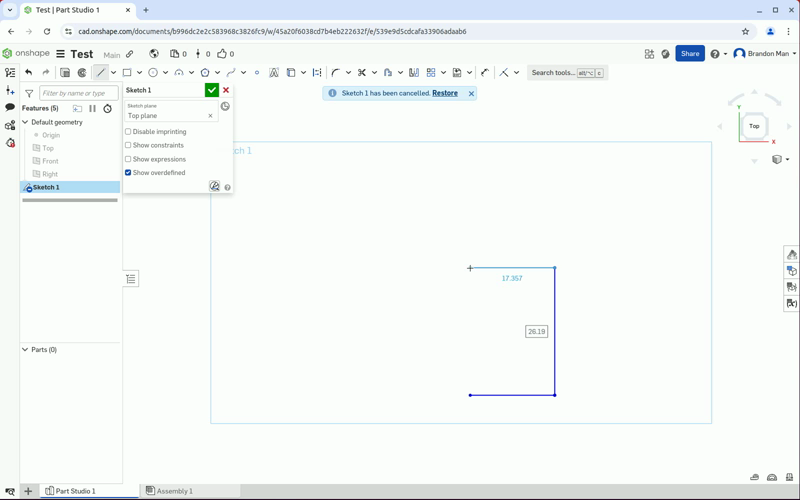
key_down(shift)
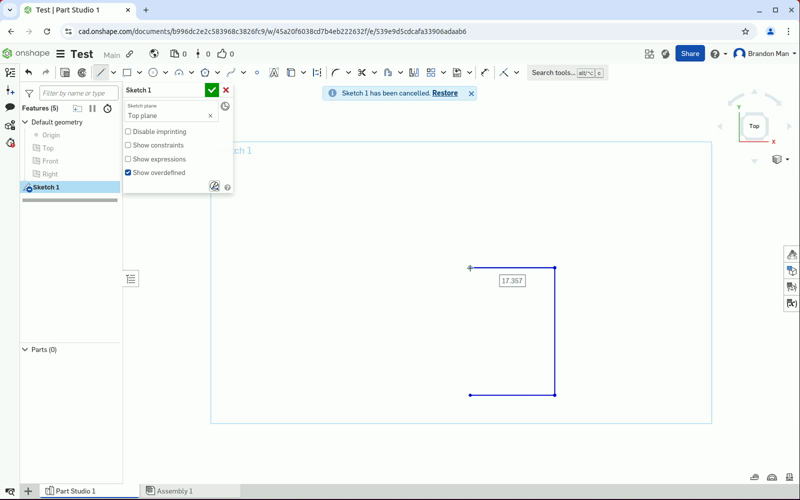
mouse_move(470, 395)
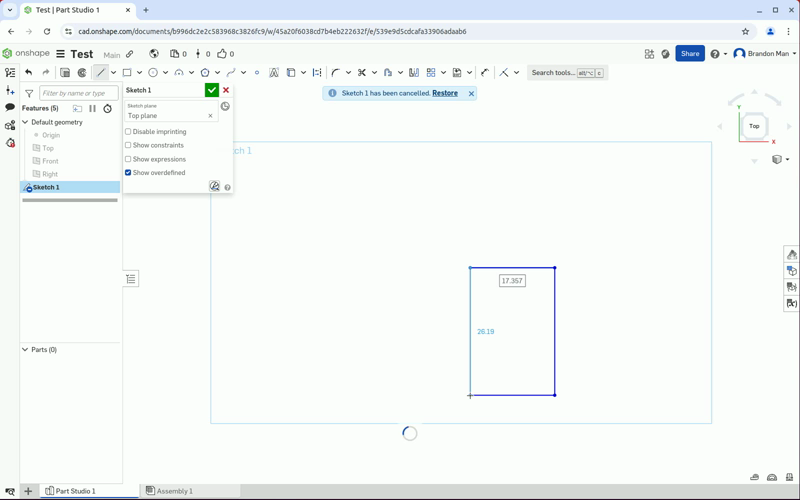
key_up(shift)
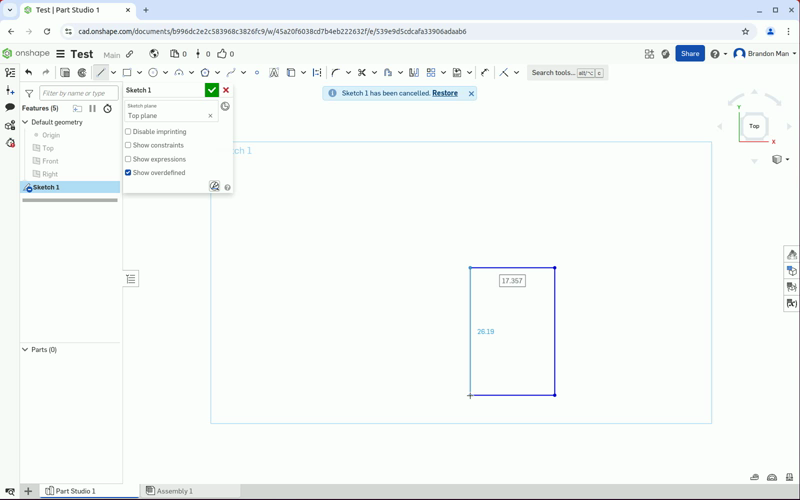
click(470, 395)
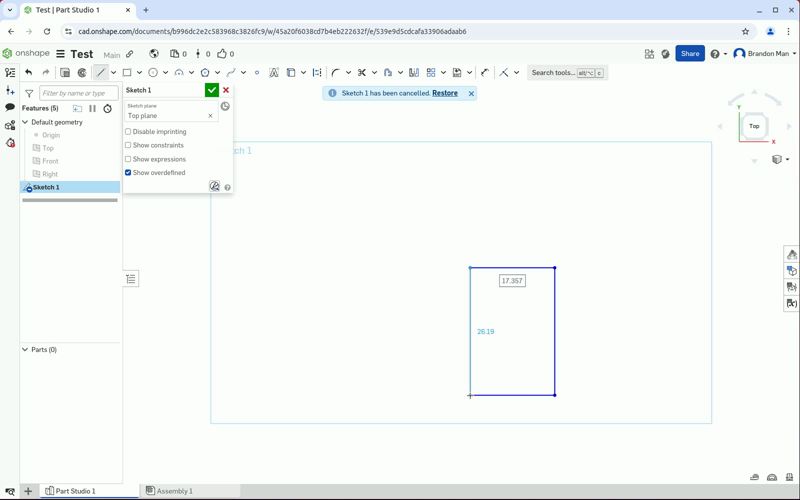
key(esc)
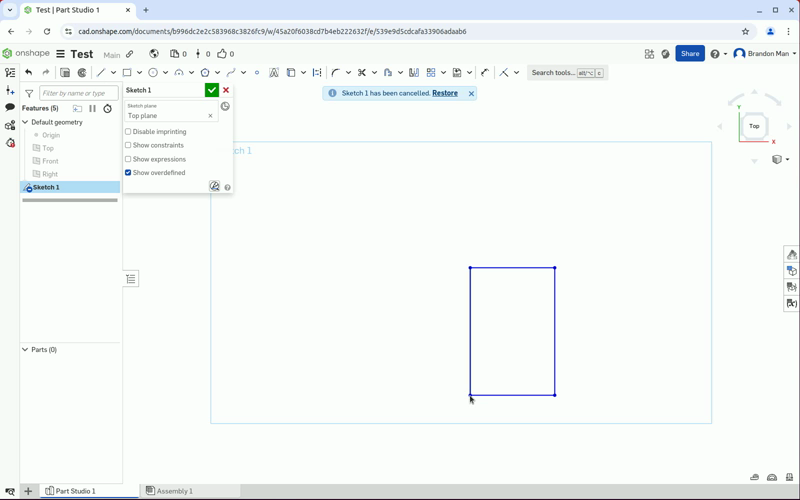
mouse_move(485, 292)
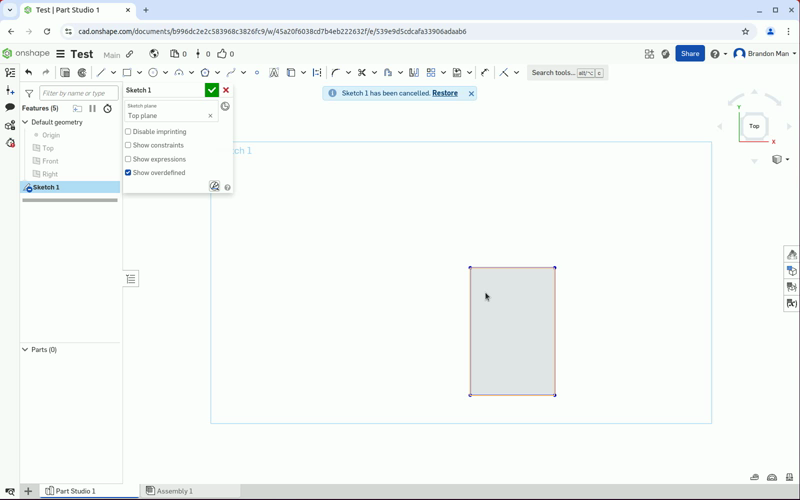
click(485, 292)
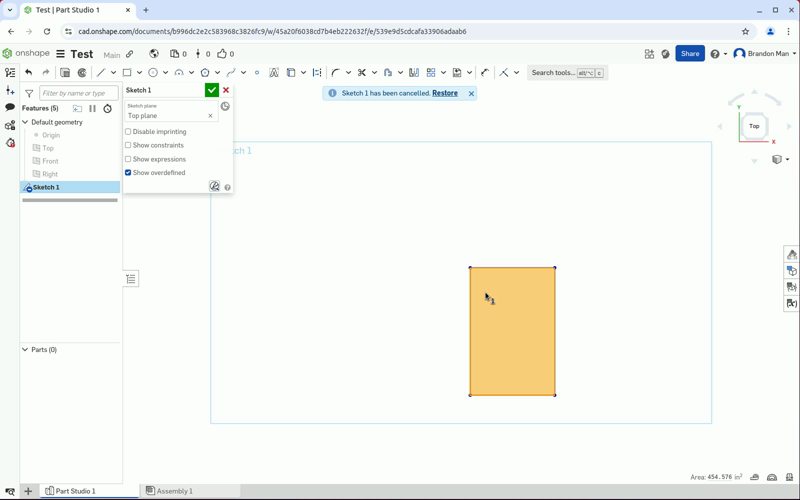
mouse_move(73, 352)
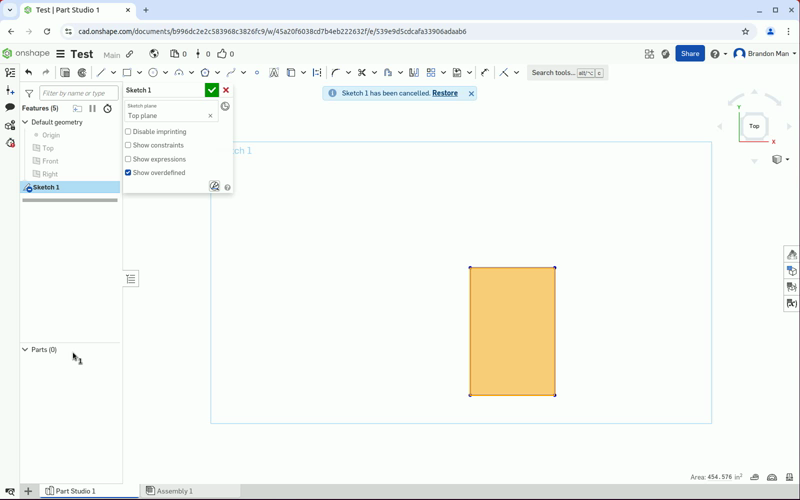
key(shift+y)
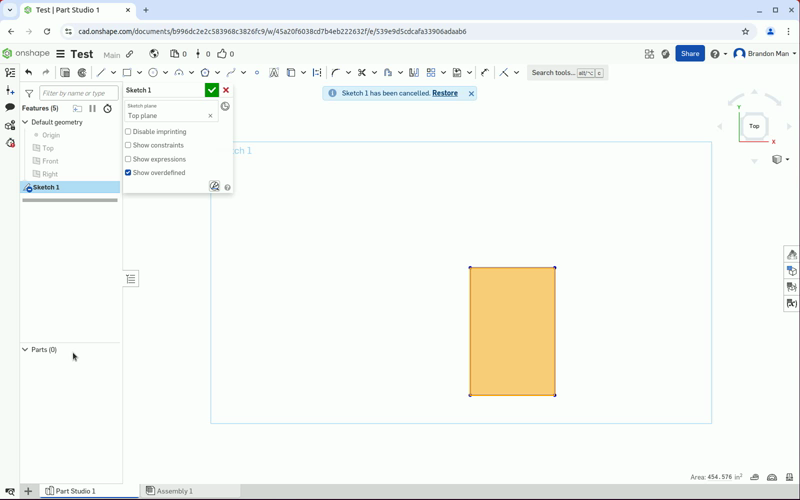
key(shift+e)
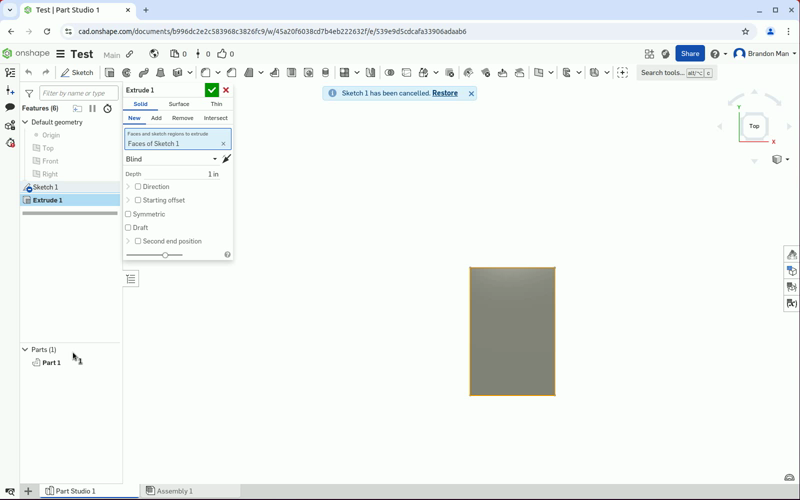
mouse_move(143, 106)
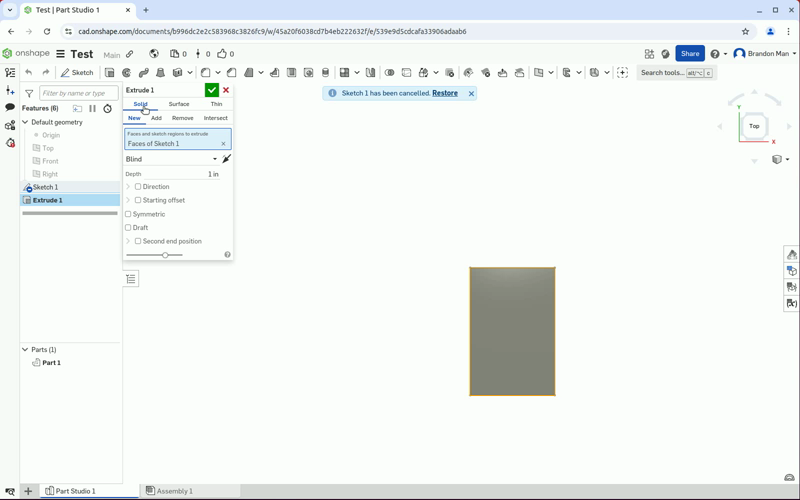
click(143, 106)
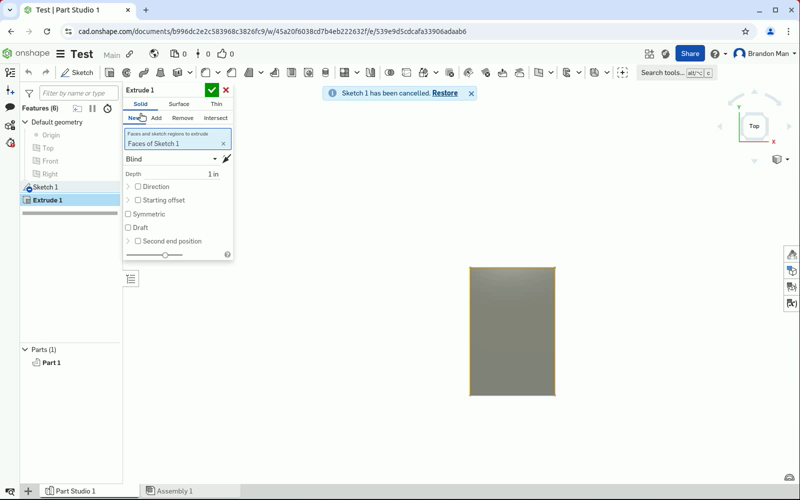
mouse_move(137, 120)
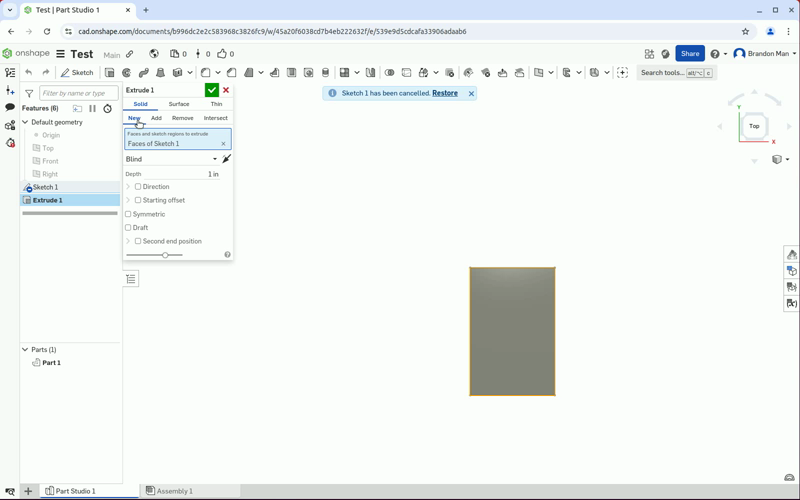
click(137, 120)
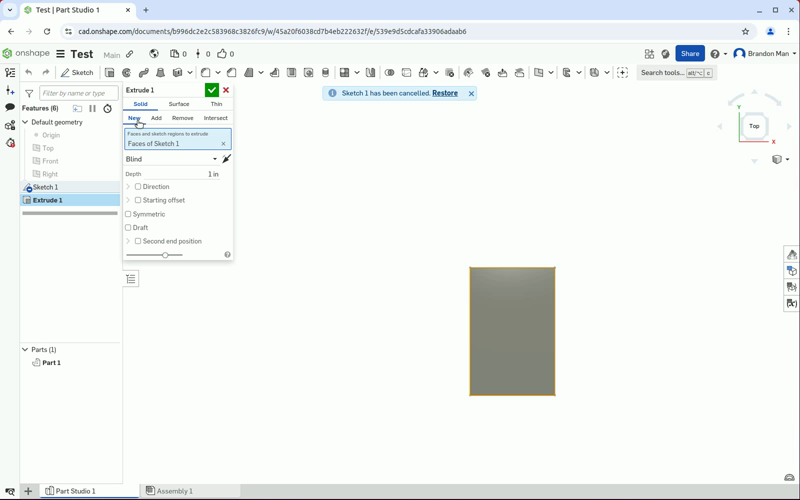
key(tab, 4)
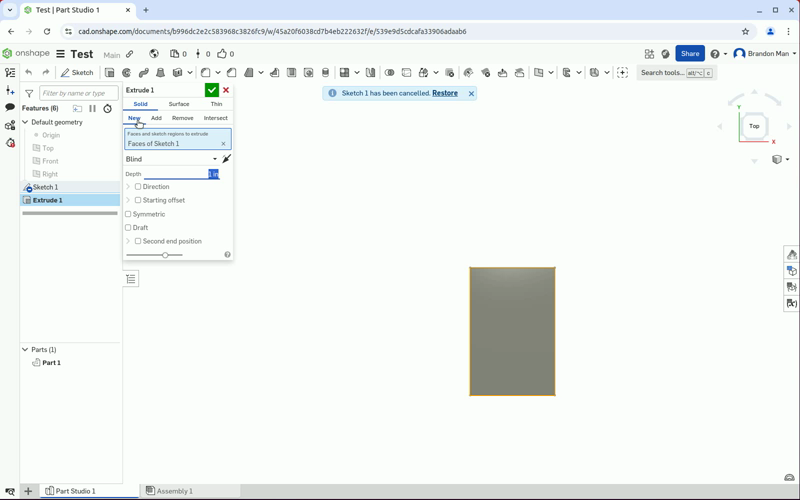
text(21.905)
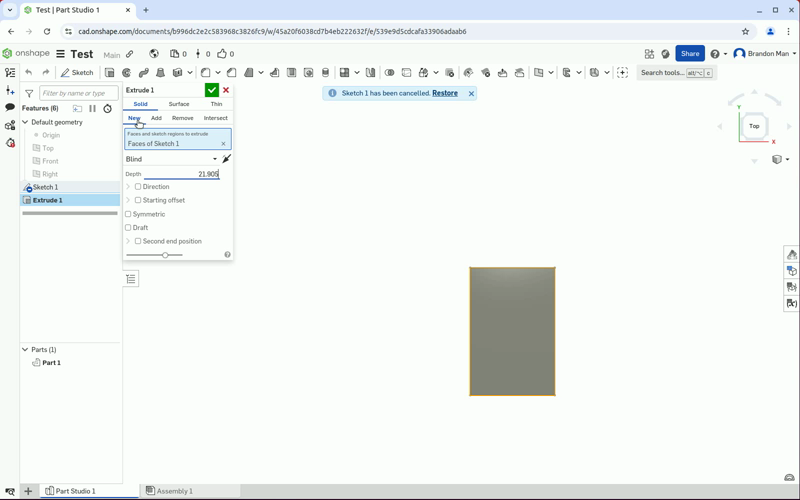
key(enter)
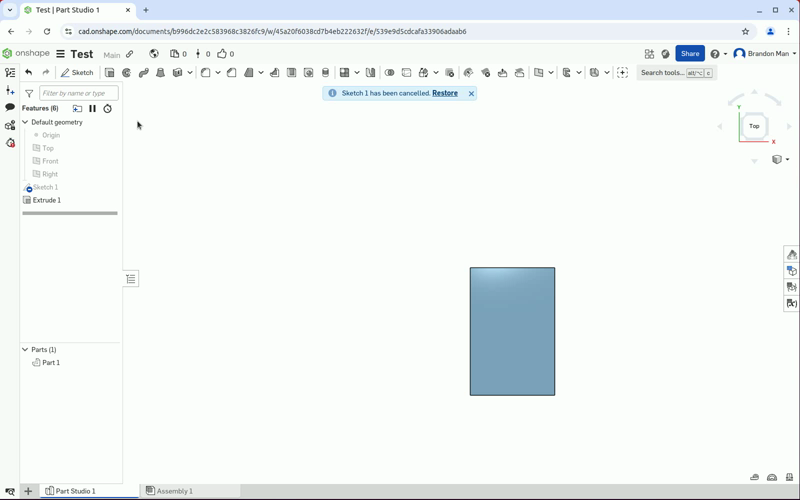
key(shift+h)
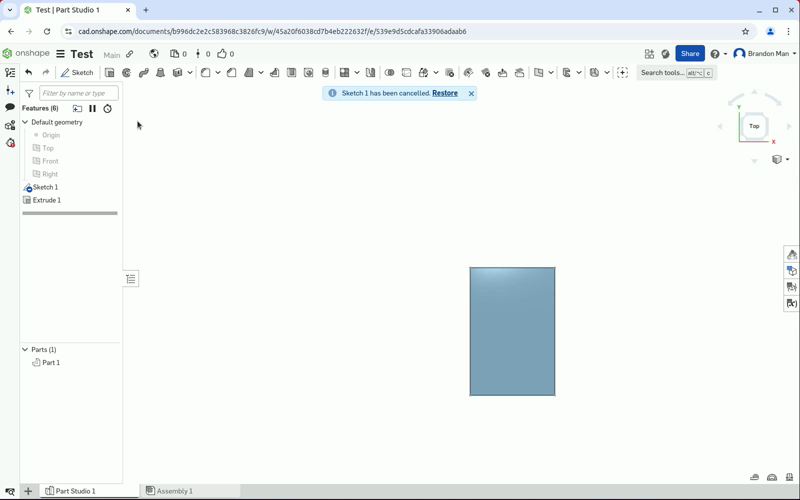
key(shift+h)
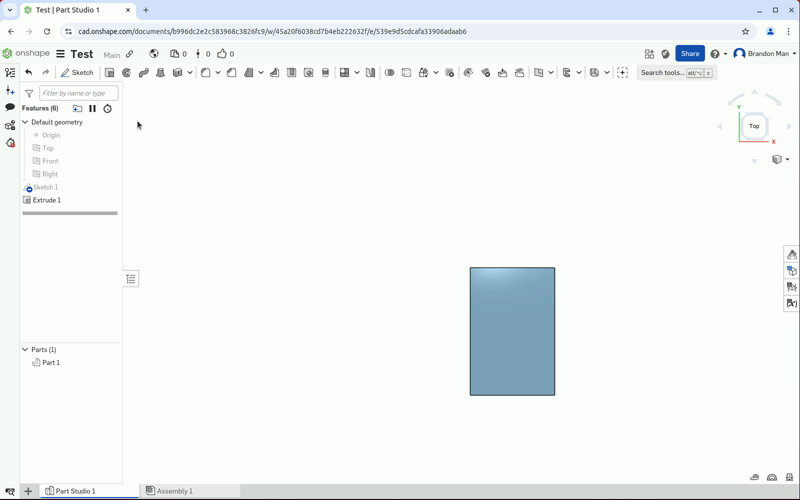
mouse_move(73, 189)
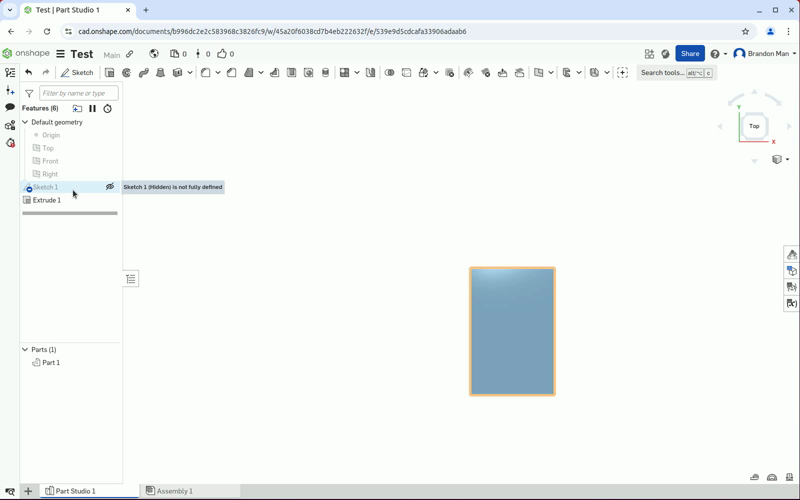
click(73, 189)
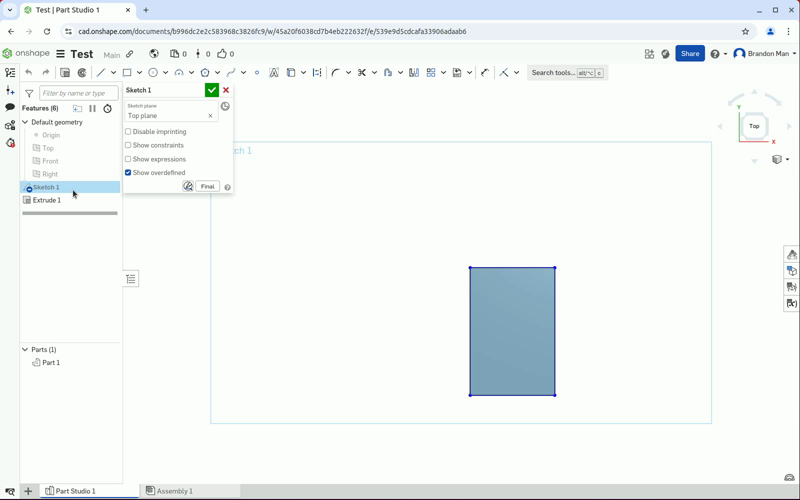
mouse_move(229, 92)
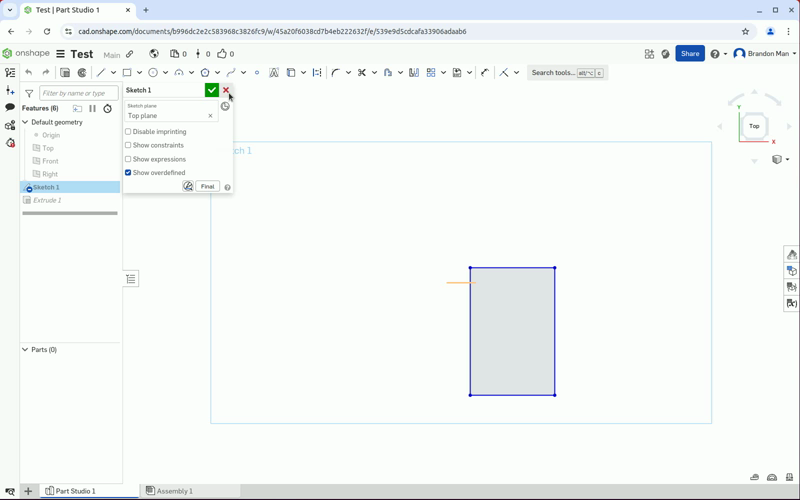
click(229, 92)
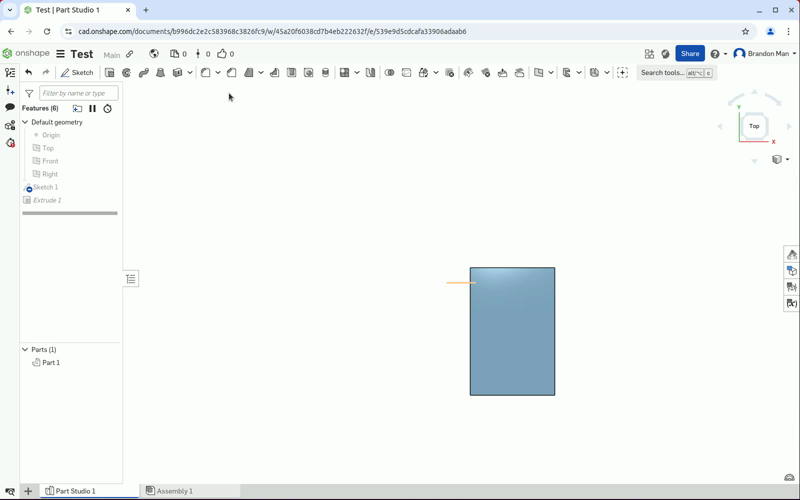
mouse_move(541, 75)
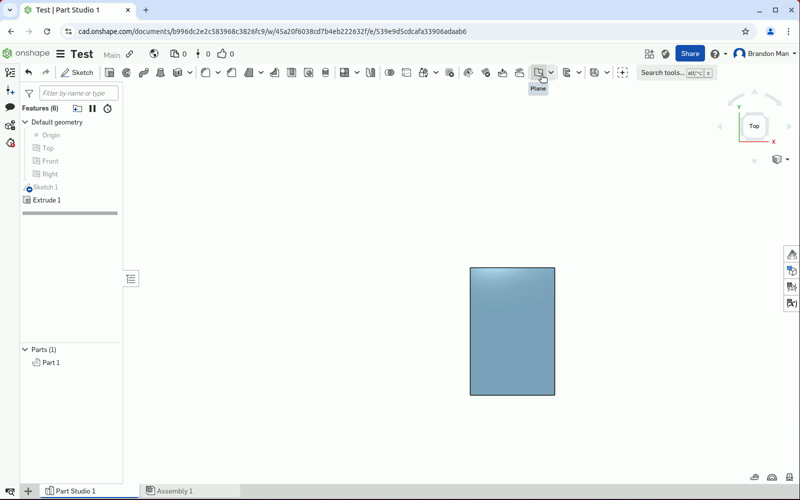
click(541, 75)
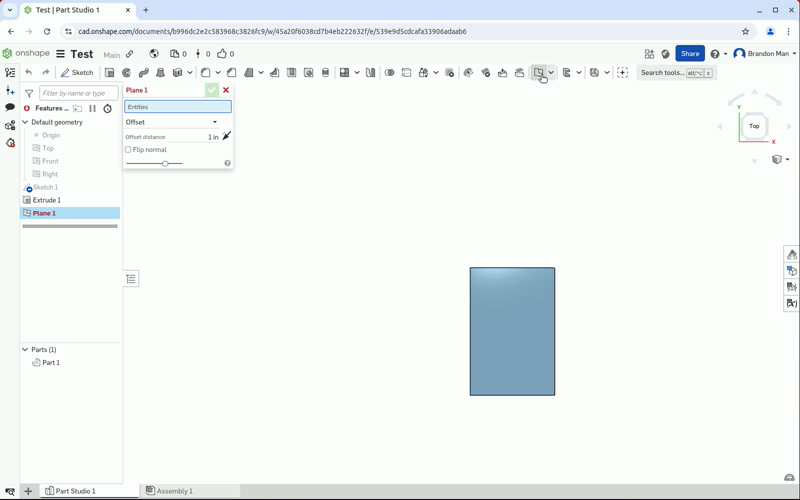
mouse_move(73, 150)
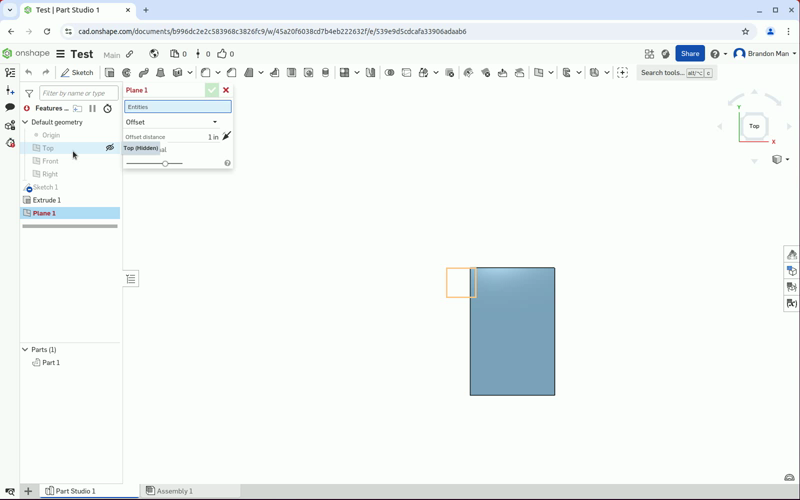
click(73, 150)
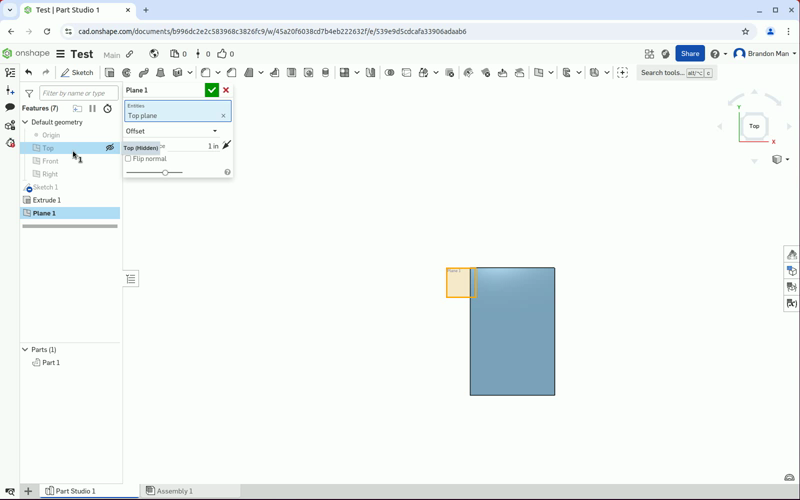
key(tab, 2)
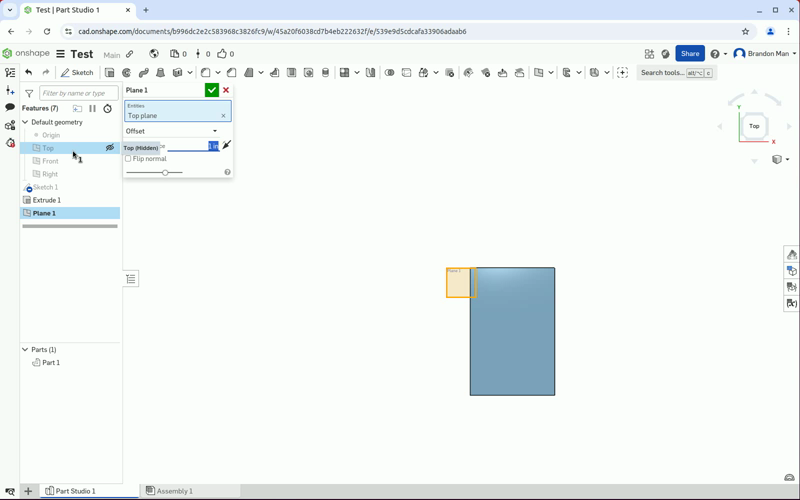
text(21.907)
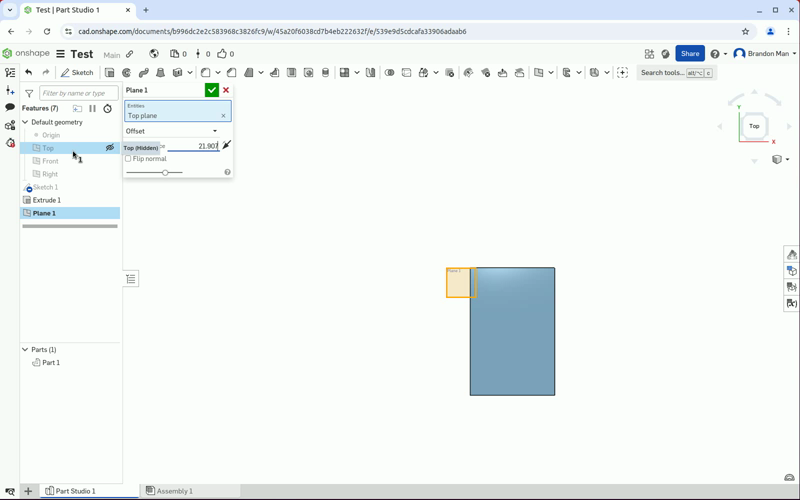
key(enter, 2)
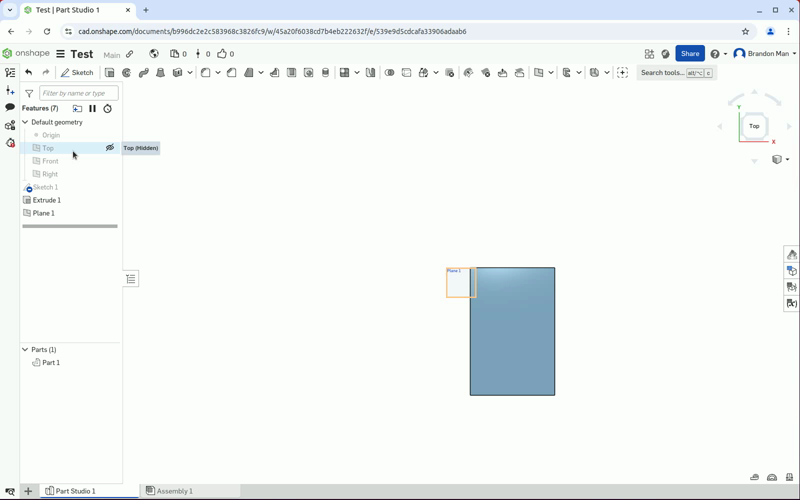
key(shift+s)
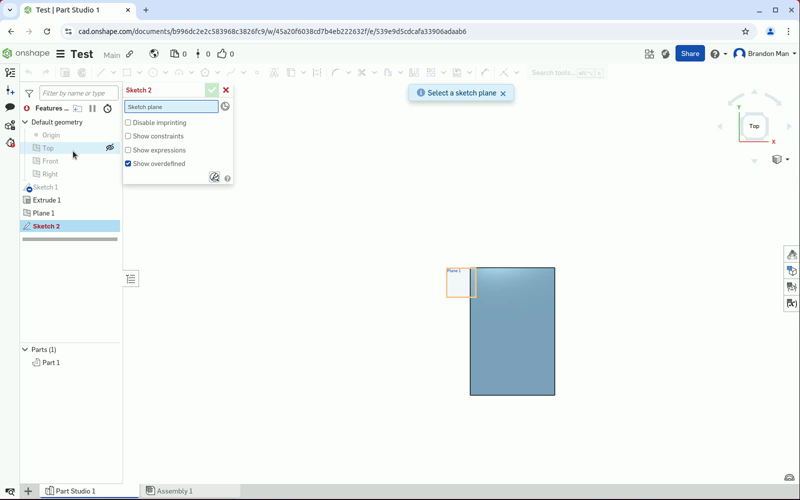
mouse_move(73, 215)
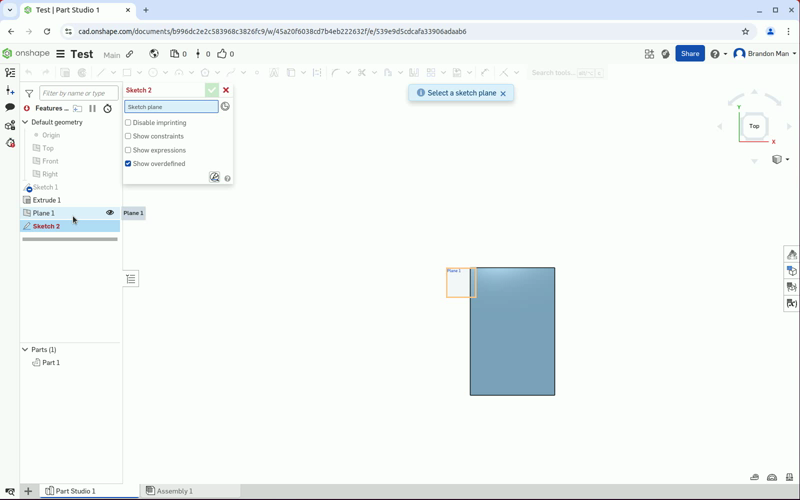
click(73, 215)
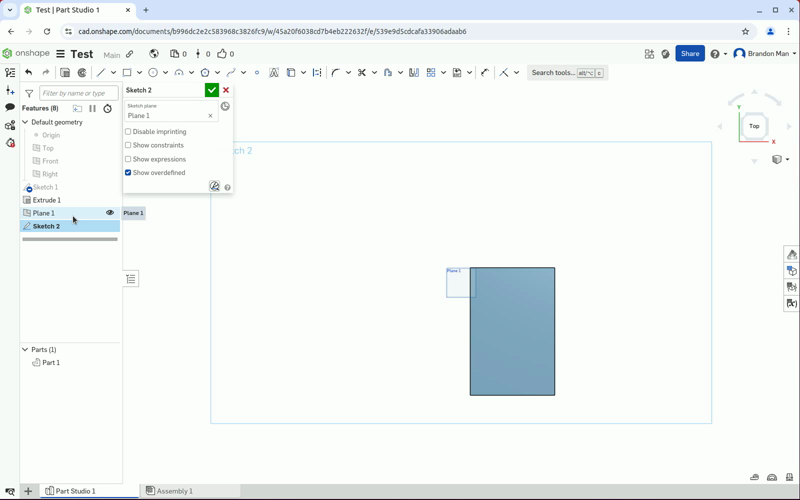
mouse_move(73, 352)
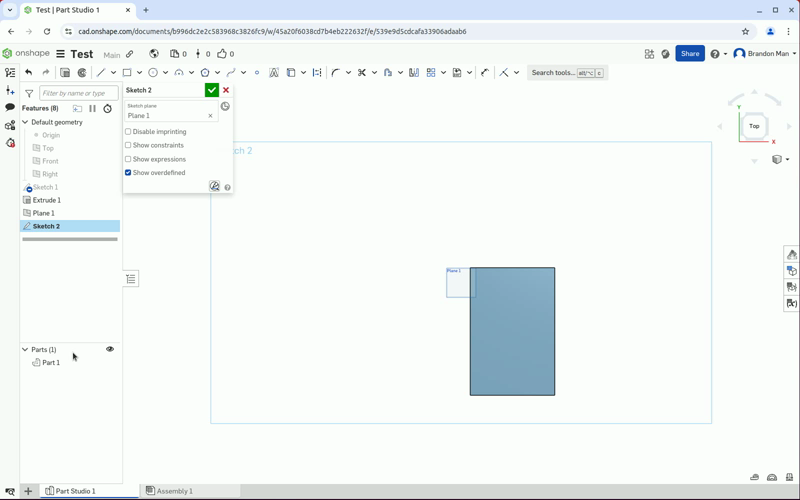
key(y)
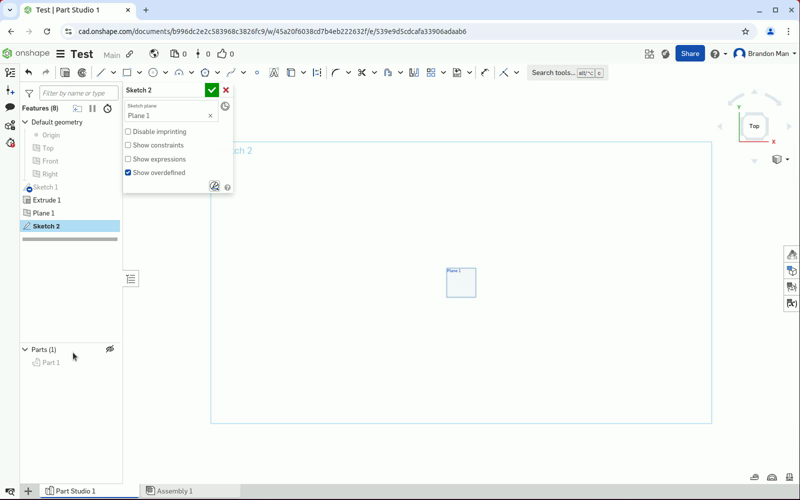
key(l)
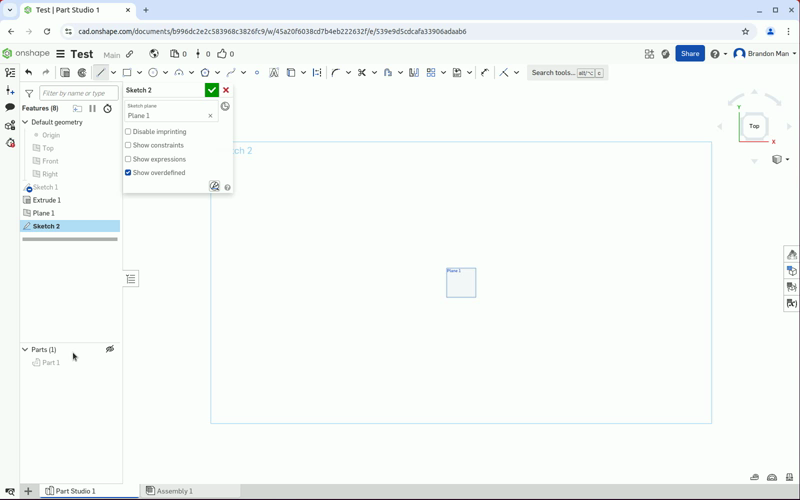
key_down(shift)
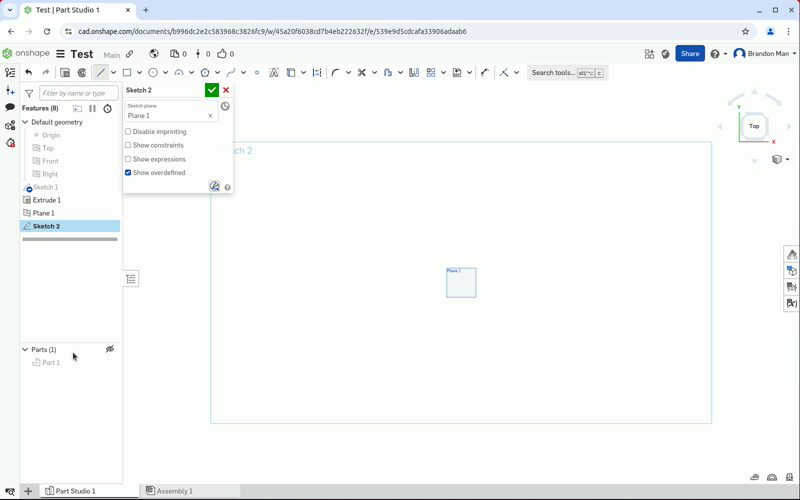
mouse_move(534, 395)
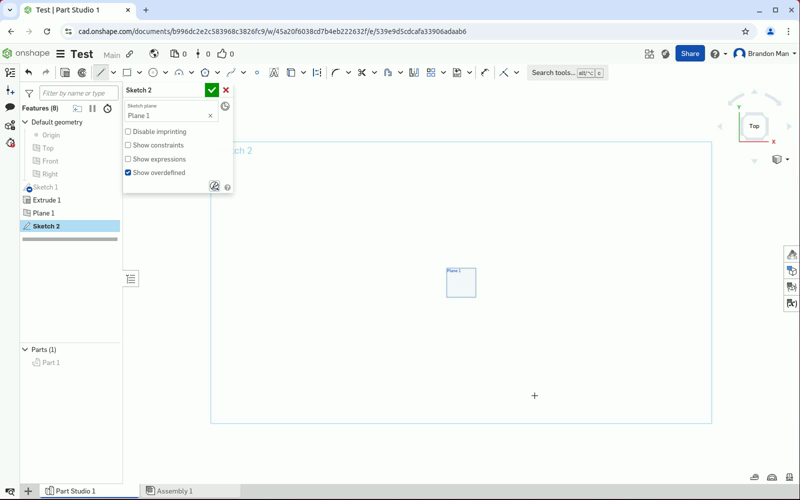
click(534, 395)
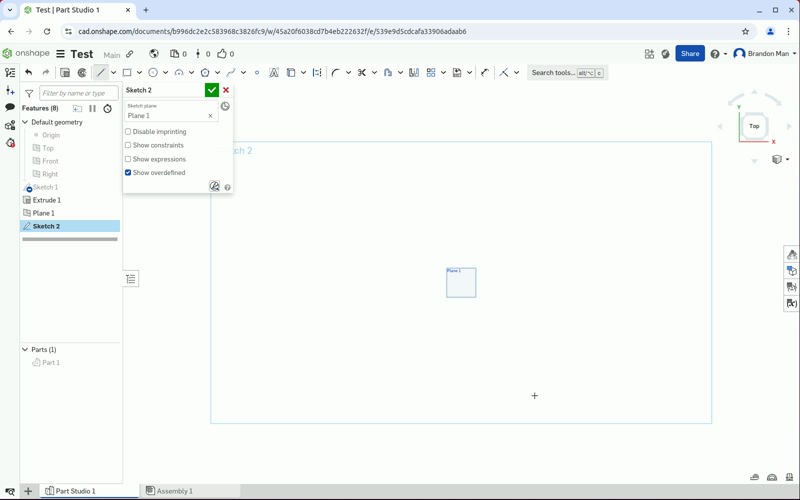
key_up(shift)
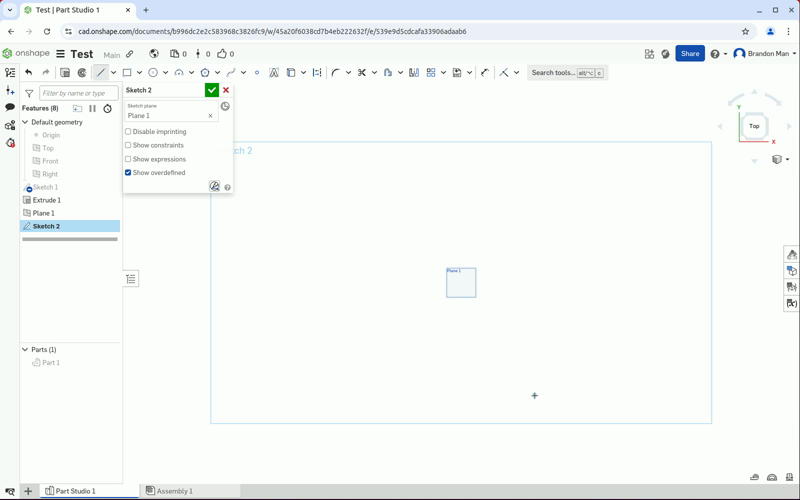
key_down(shift)
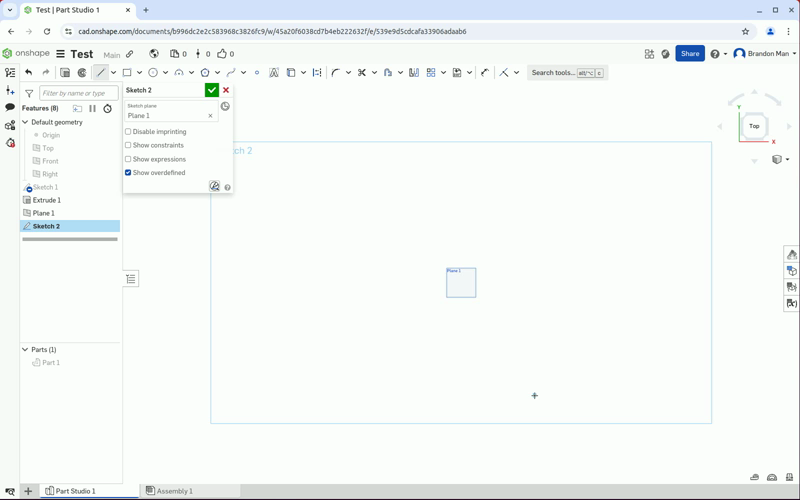
mouse_move(564, 395)
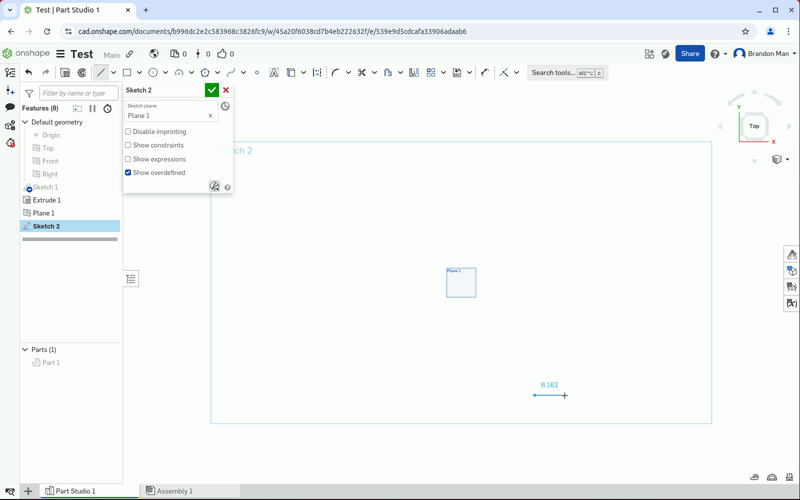
mouse_move(555, 395)
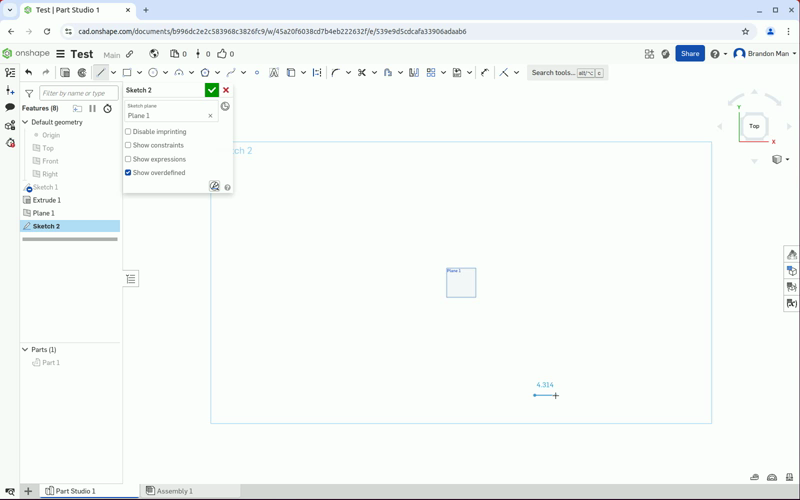
click(555, 395)
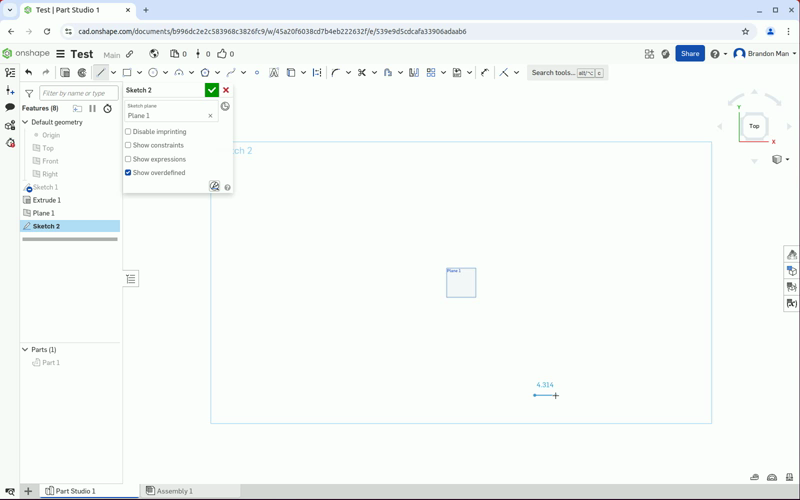
key_up(shift)
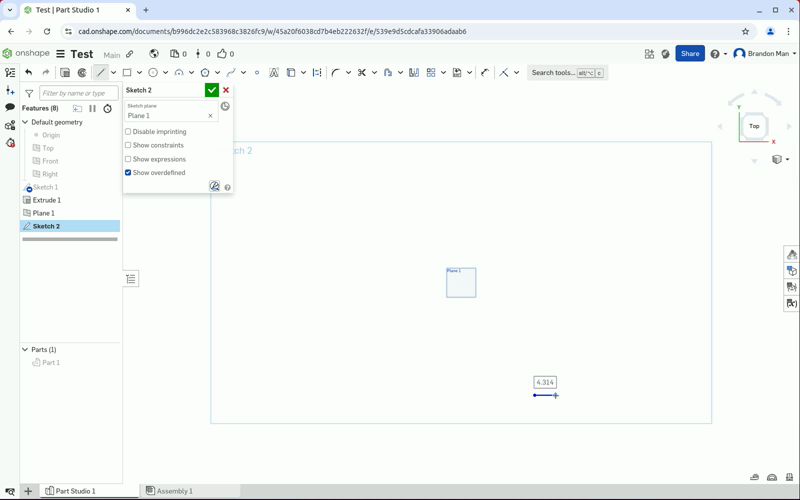
key_down(shift)
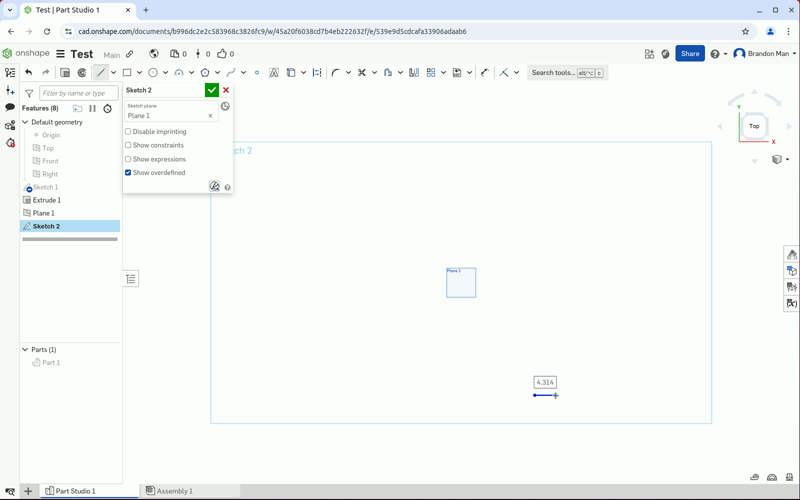
mouse_move(555, 310)
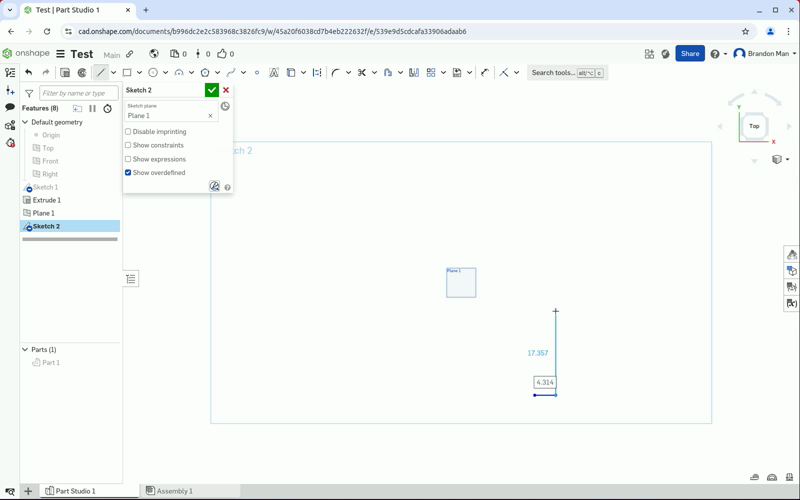
click(555, 310)
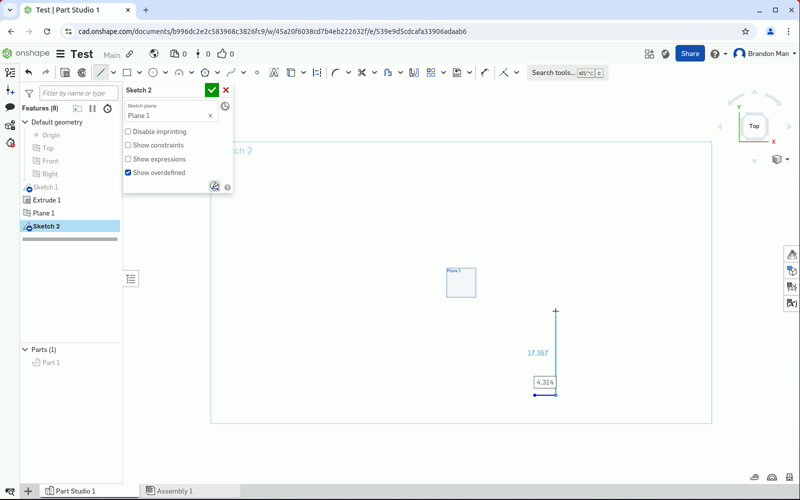
key_up(shift)
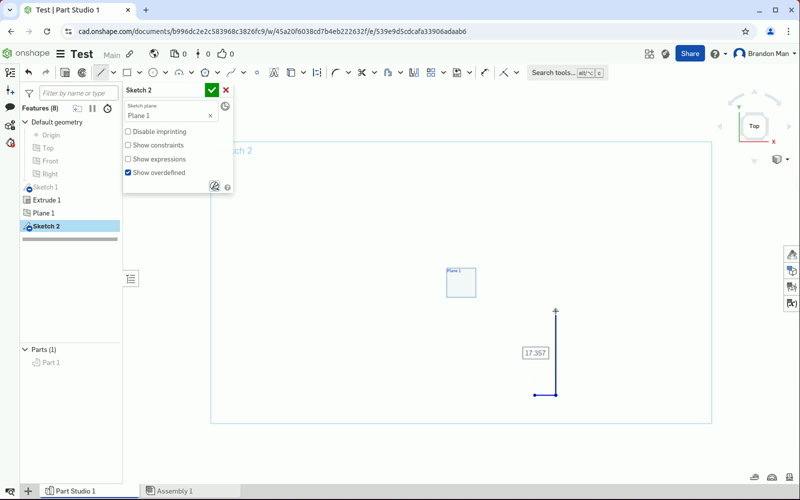
key_down(shift)
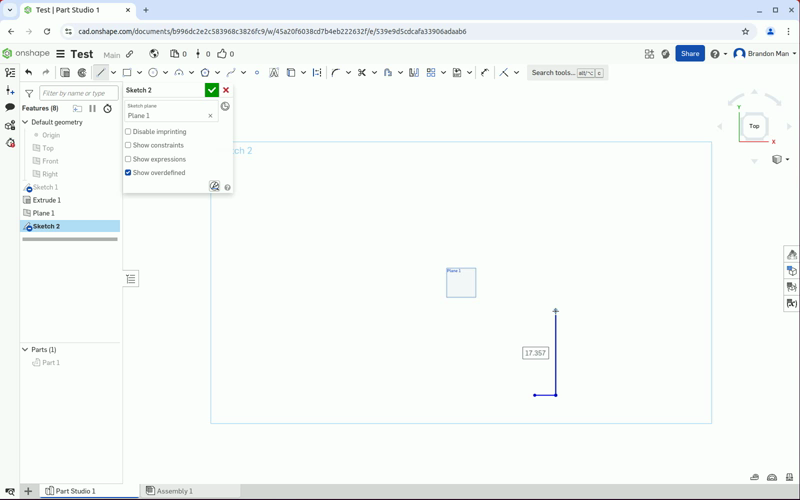
mouse_move(585, 310)
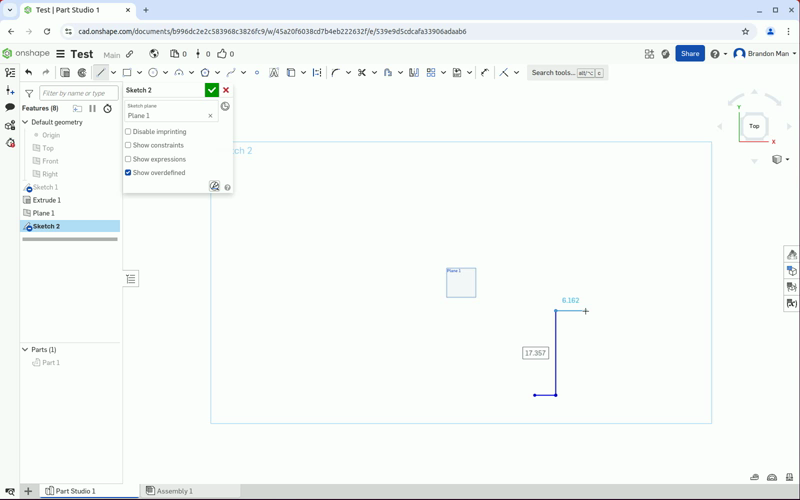
mouse_move(534, 310)
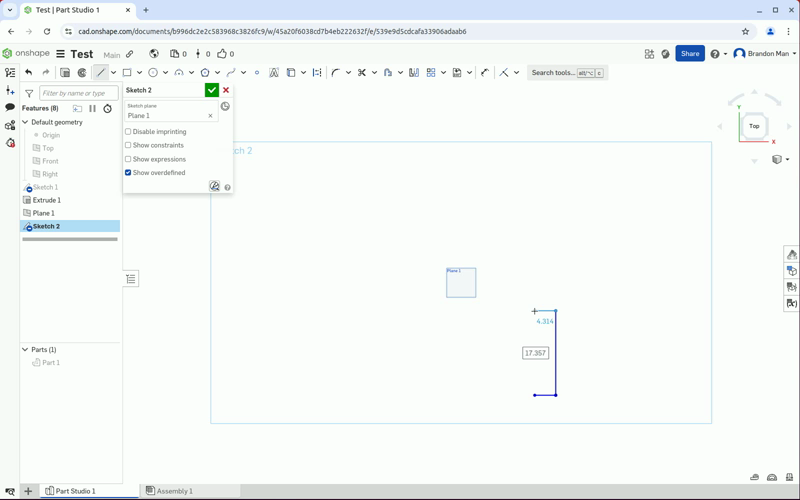
click(534, 310)
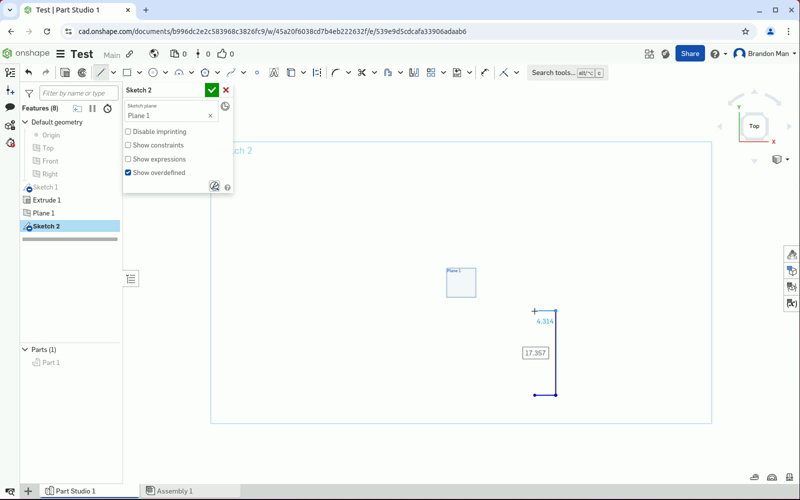
key_up(shift)
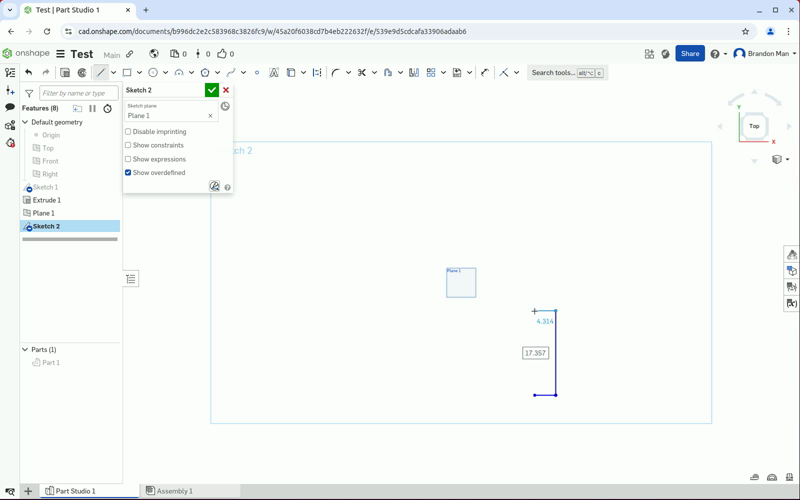
key_down(shift)
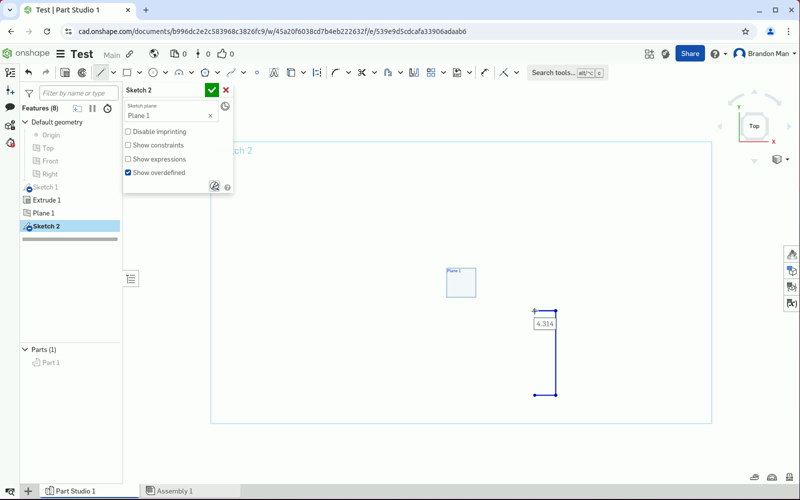
mouse_move(534, 395)
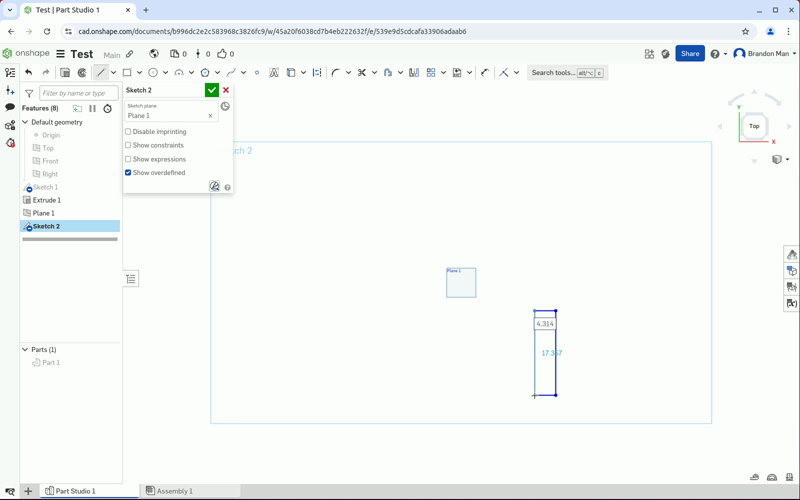
key_up(shift)
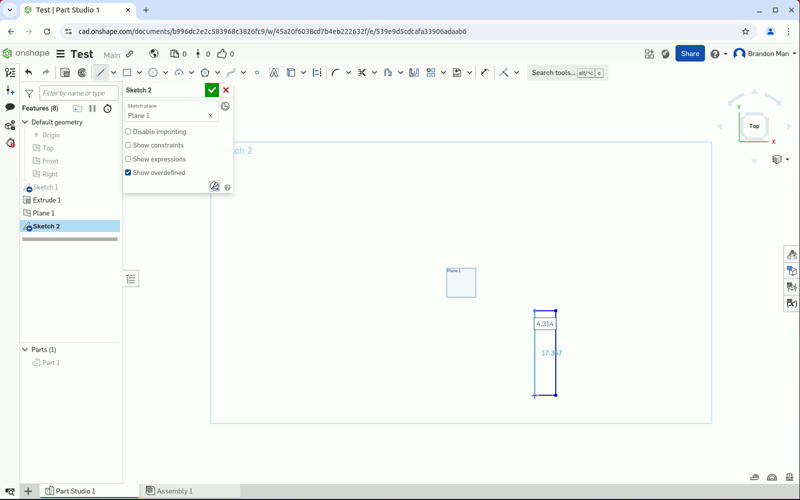
click(534, 395)
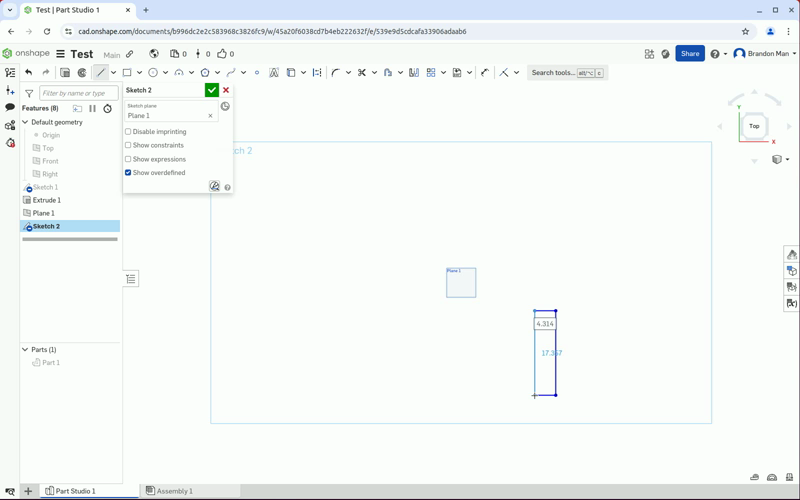
key(esc)
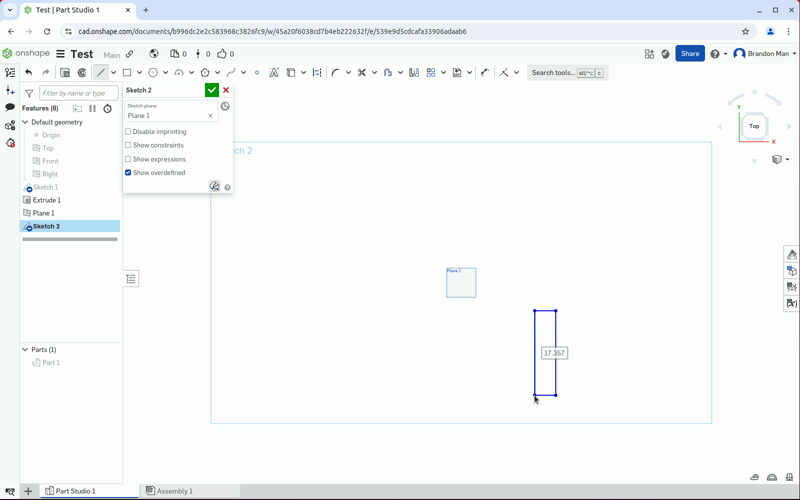
mouse_move(538, 386)
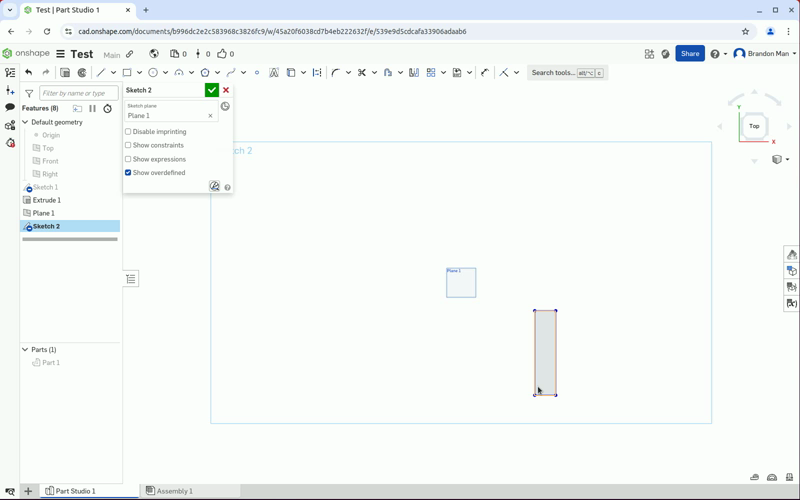
click(538, 386)
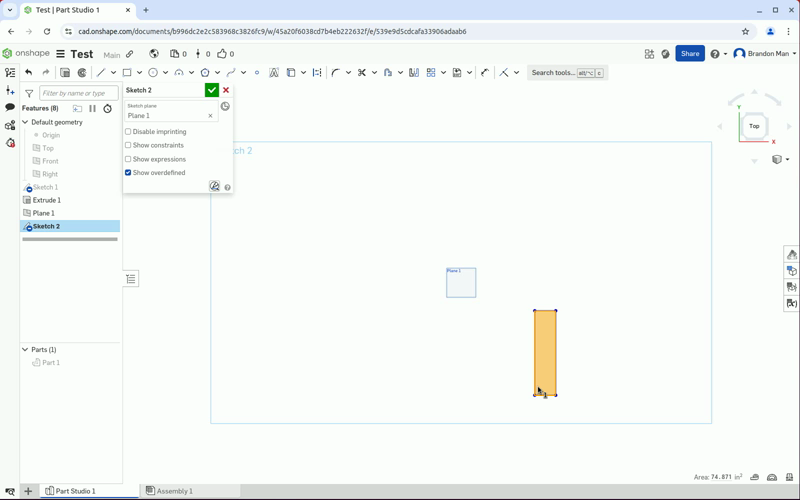
mouse_move(73, 352)
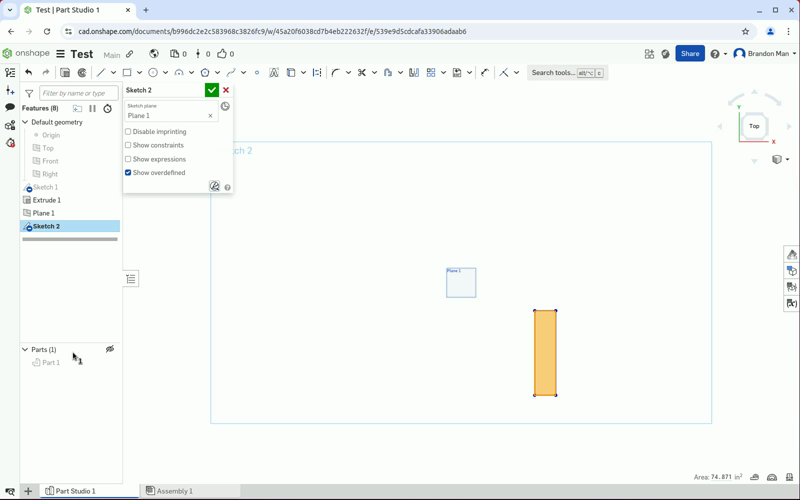
key(shift+y)
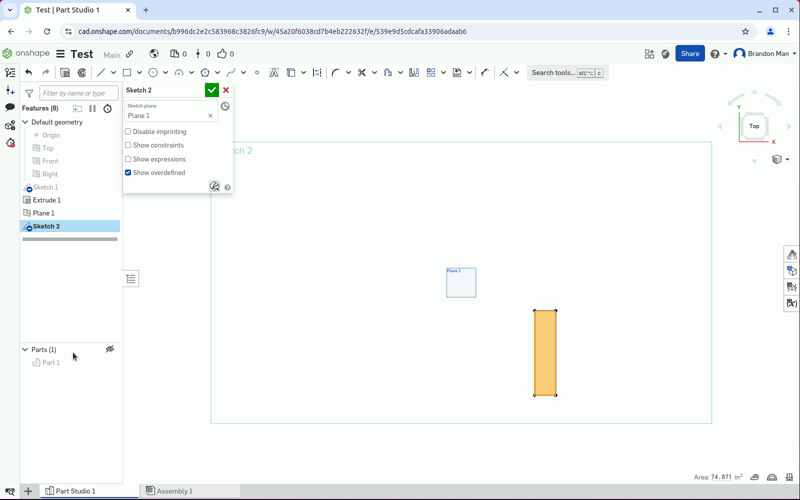
key(shift+e)
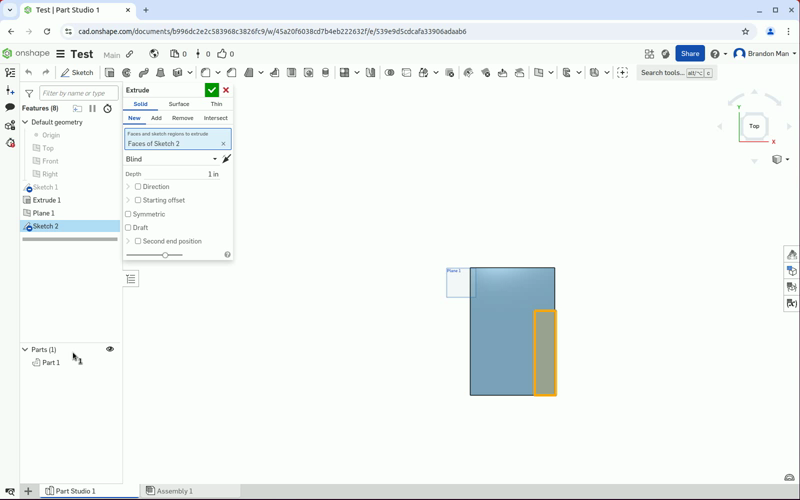
mouse_move(143, 106)
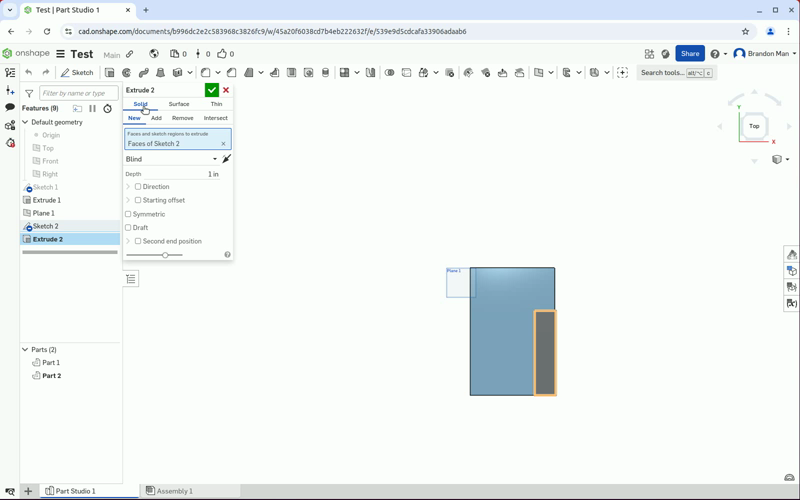
click(143, 106)
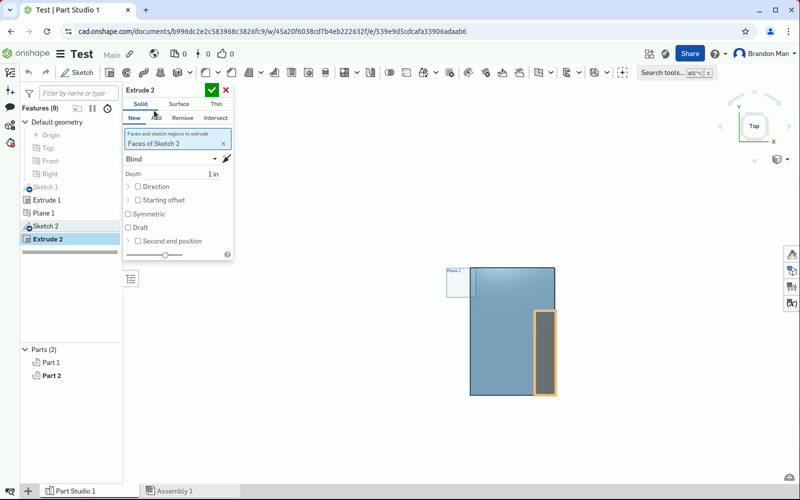
mouse_move(186, 120)
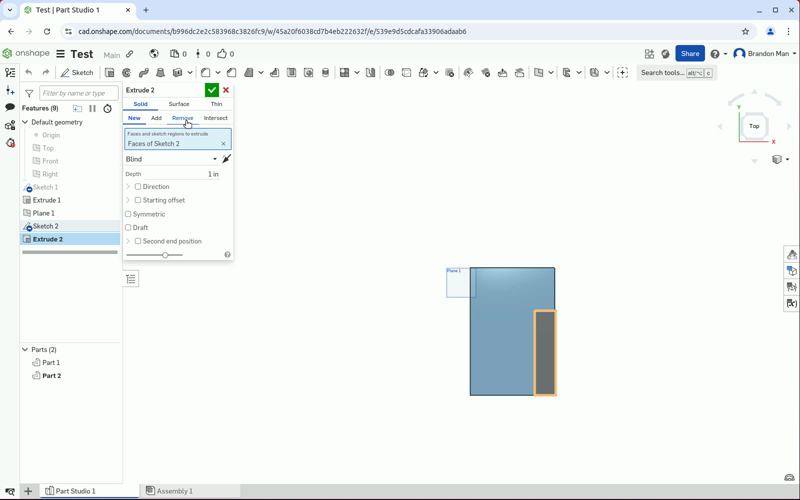
click(186, 120)
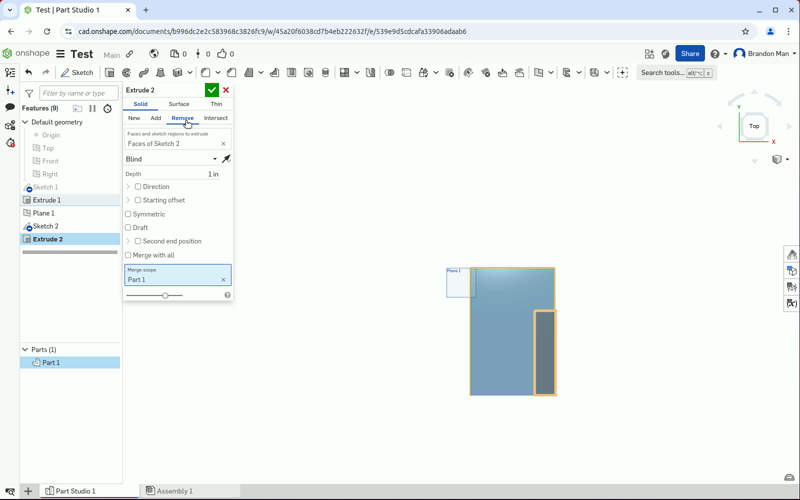
key(tab, 4)
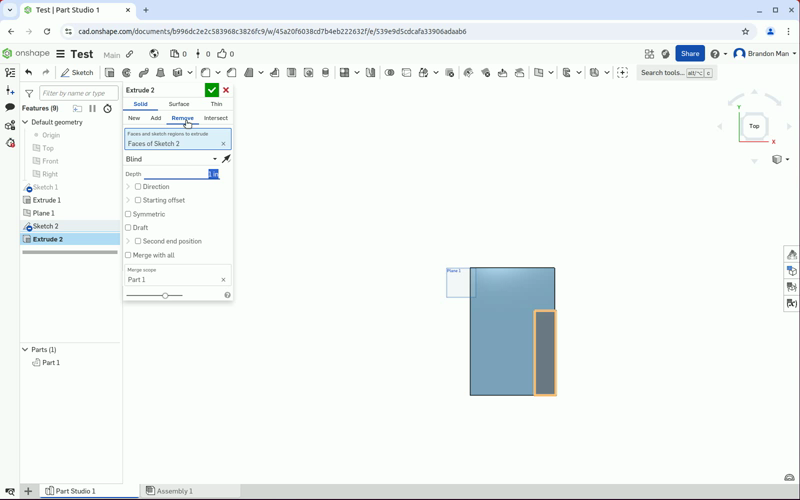
text(21.905)
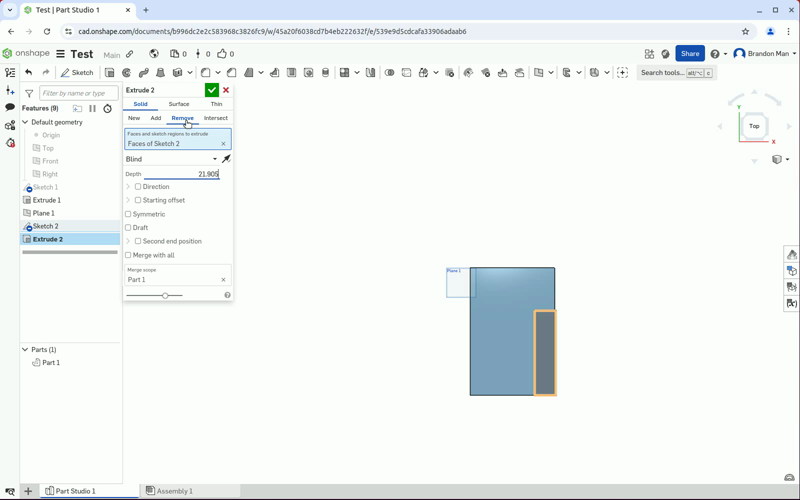
key(tab, 6)
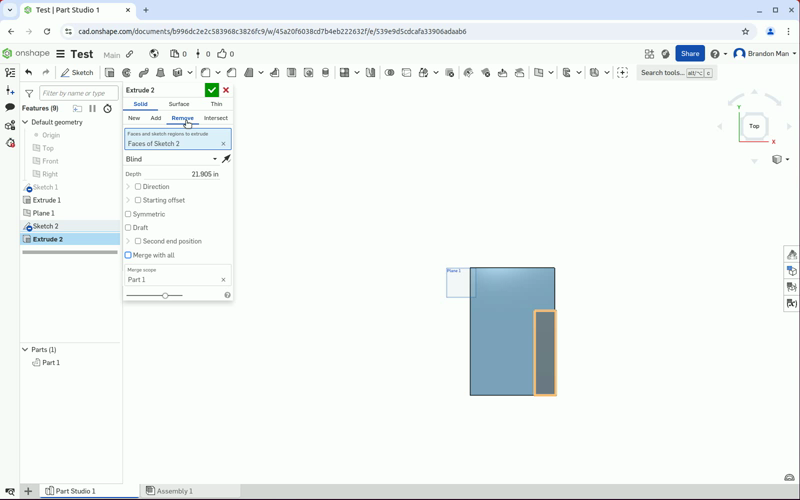
key(space)
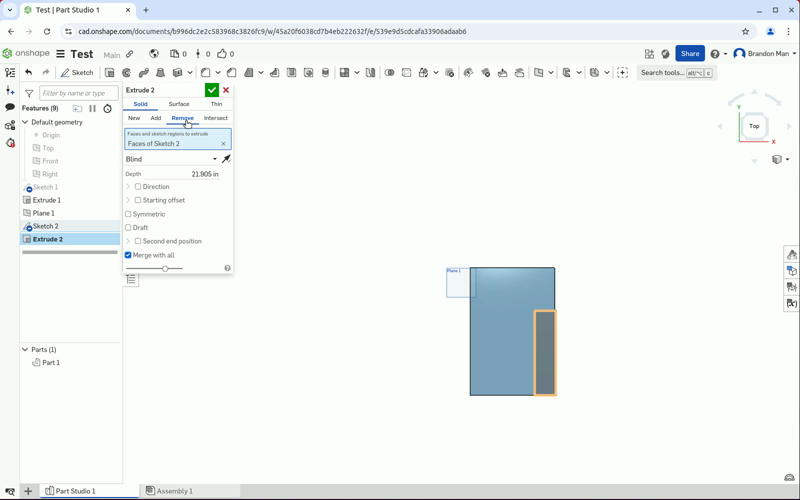
key(enter)
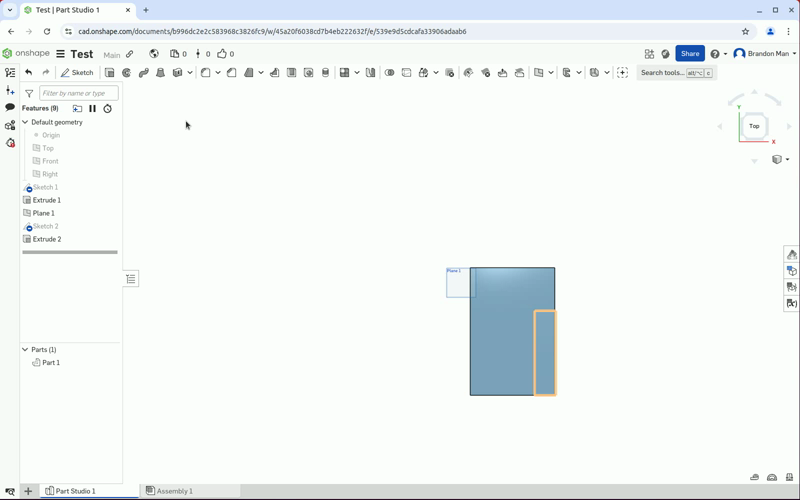
key(shift+h)
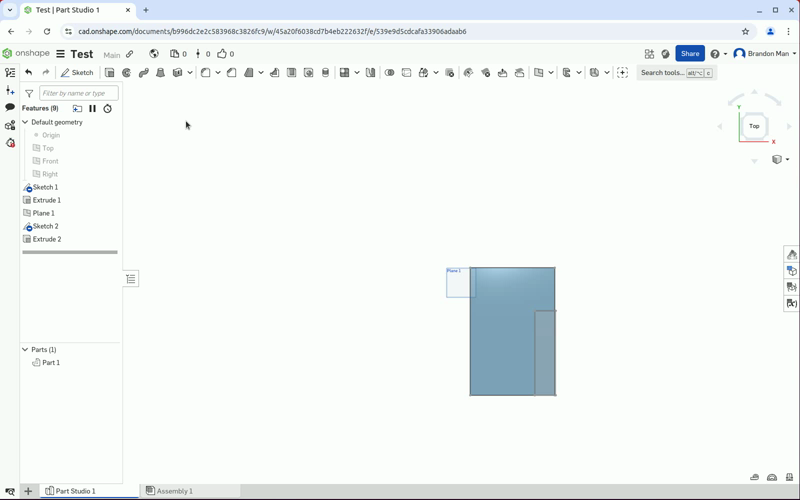
key(shift+h)
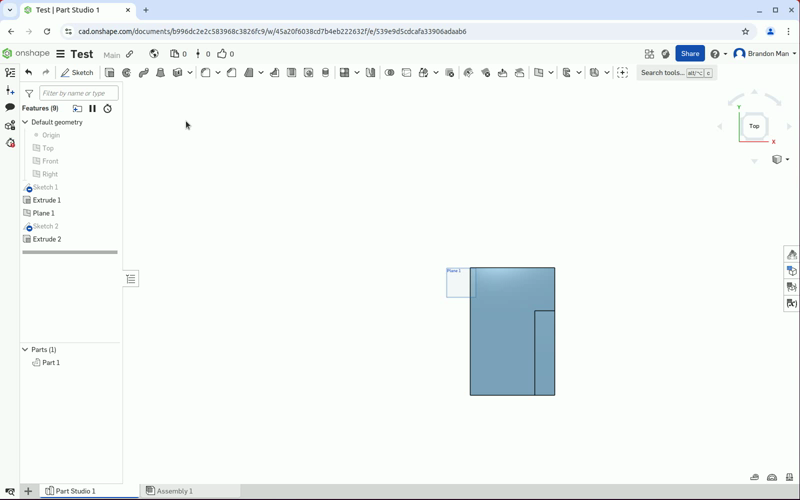
mouse_move(73, 189)
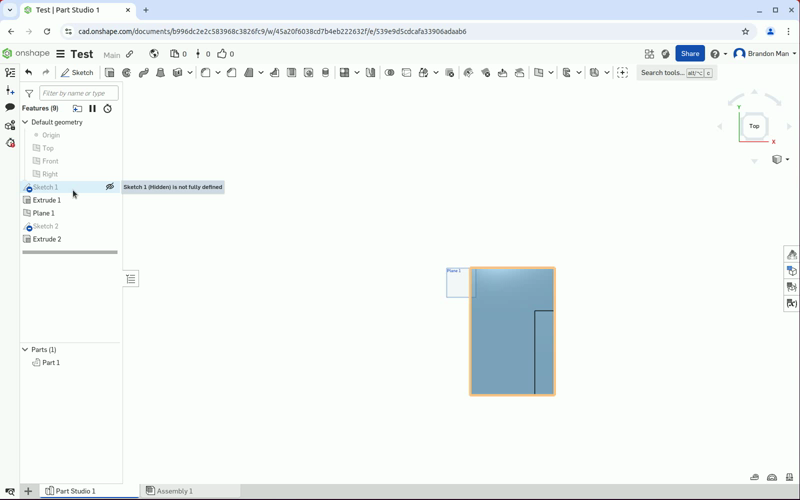
click(73, 189)
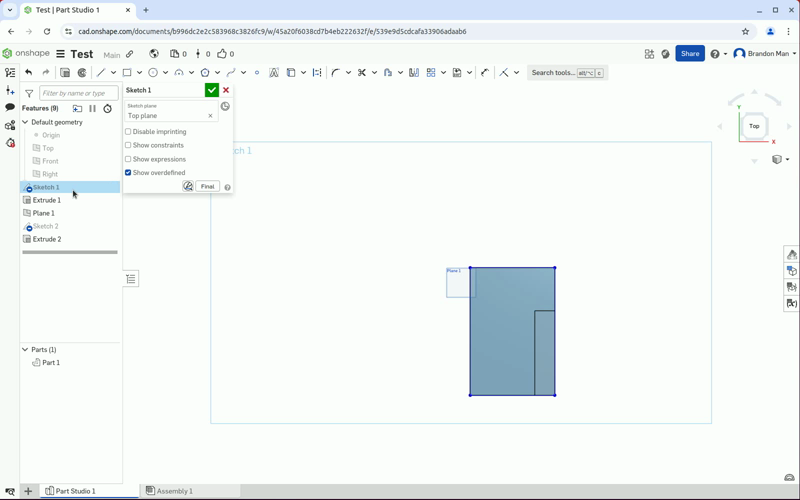
mouse_move(229, 92)
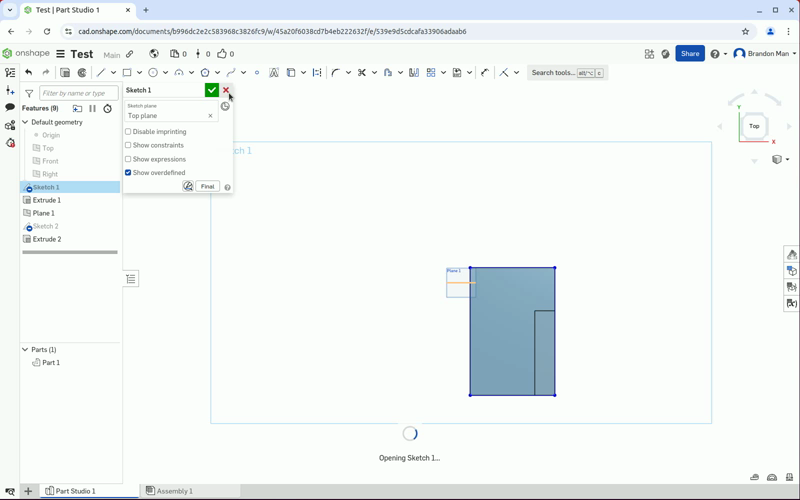
click(229, 92)
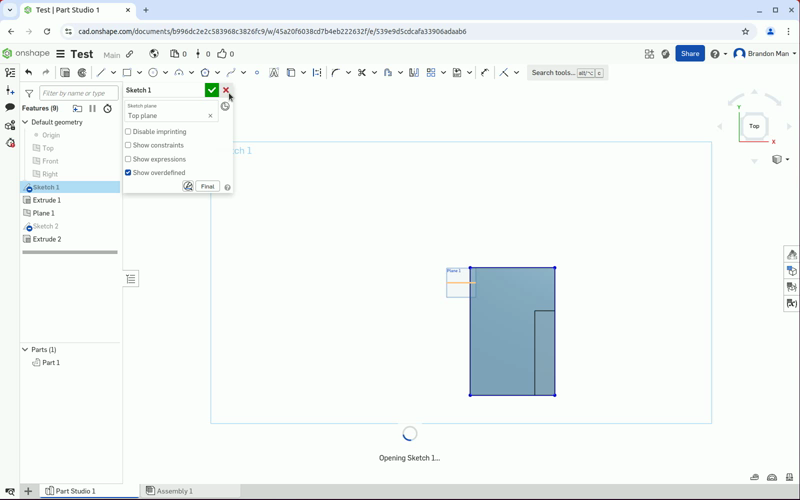
key(shift+s)
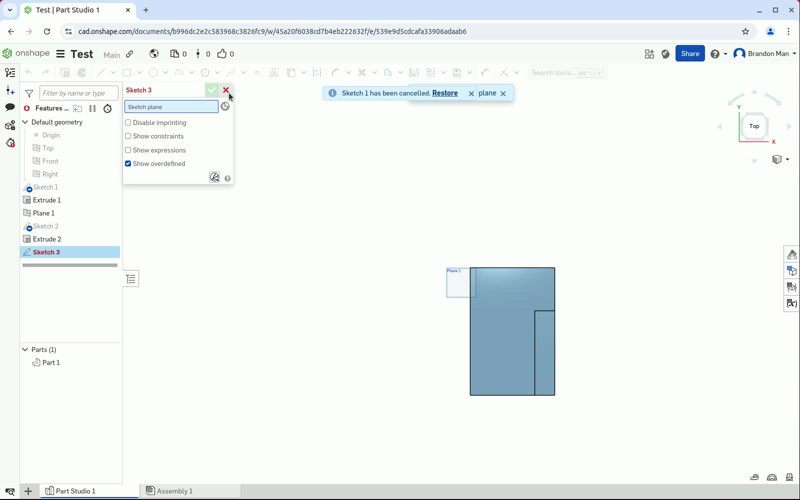
mouse_move(73, 215)
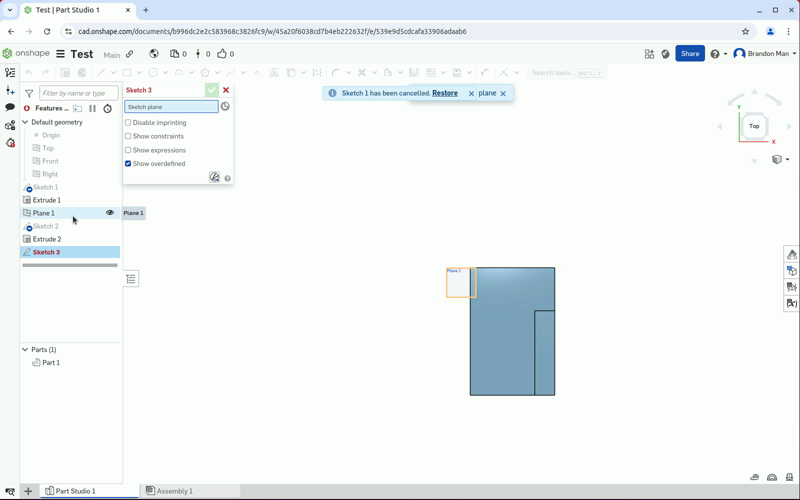
click(73, 215)
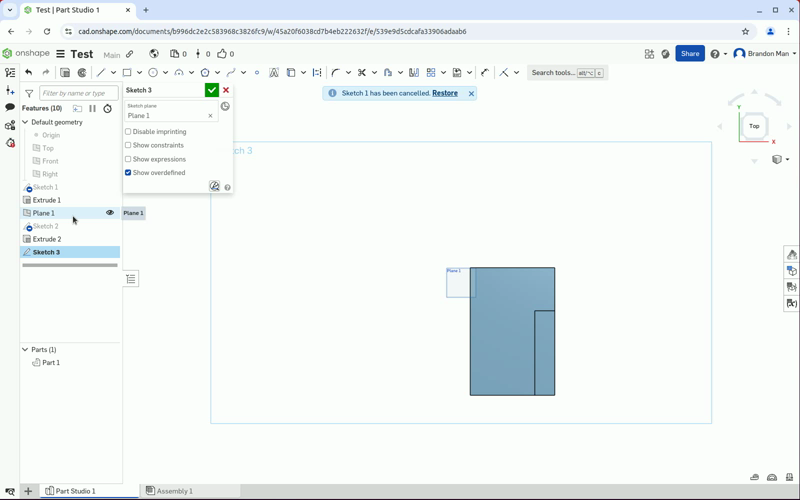
mouse_move(73, 352)
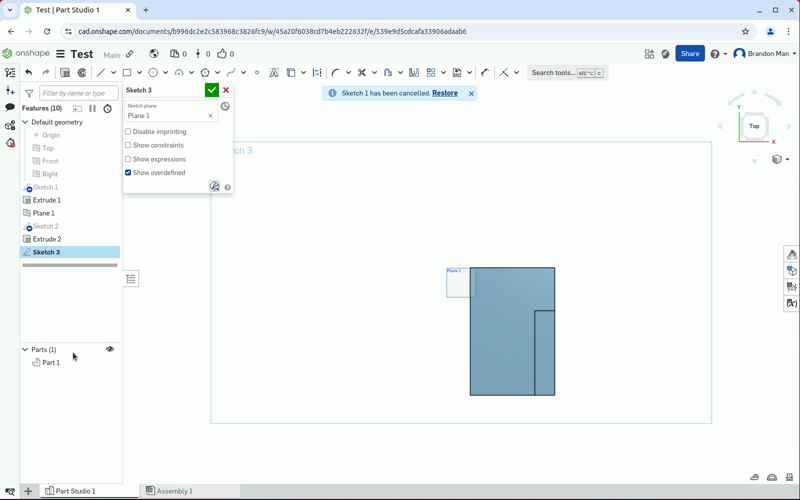
key(y)
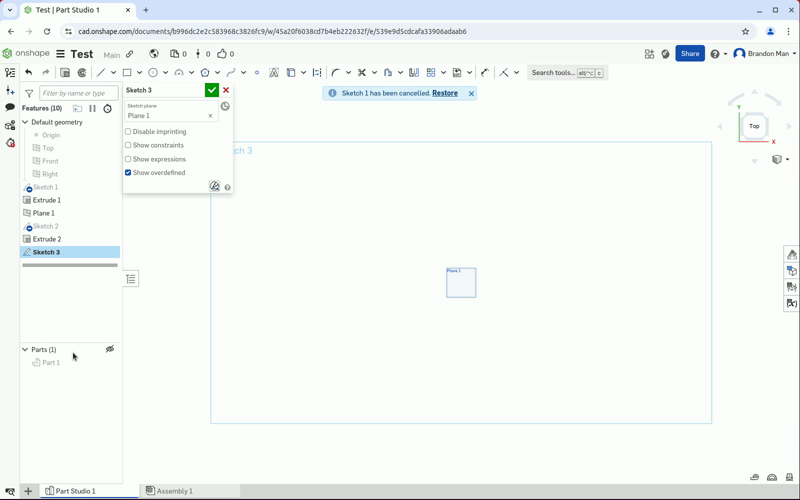
key(l)
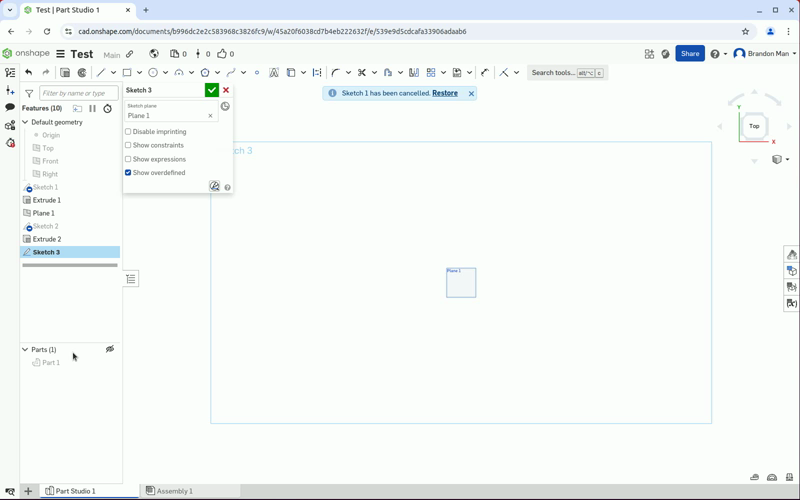
key_down(shift)
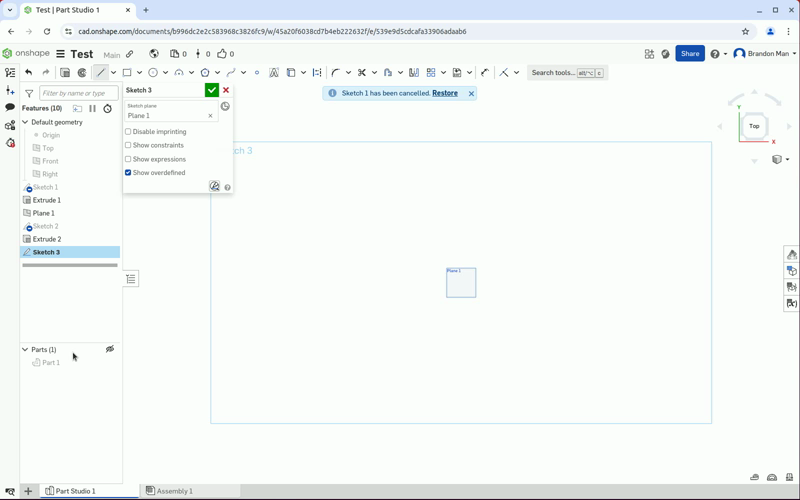
mouse_move(470, 395)
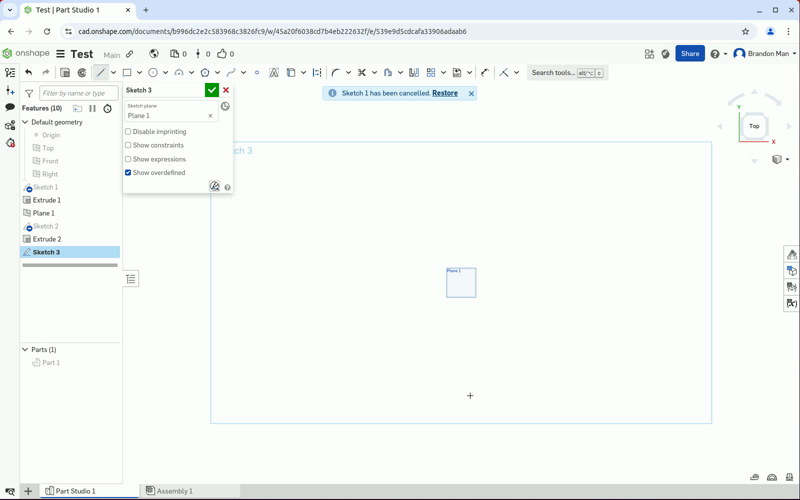
click(470, 395)
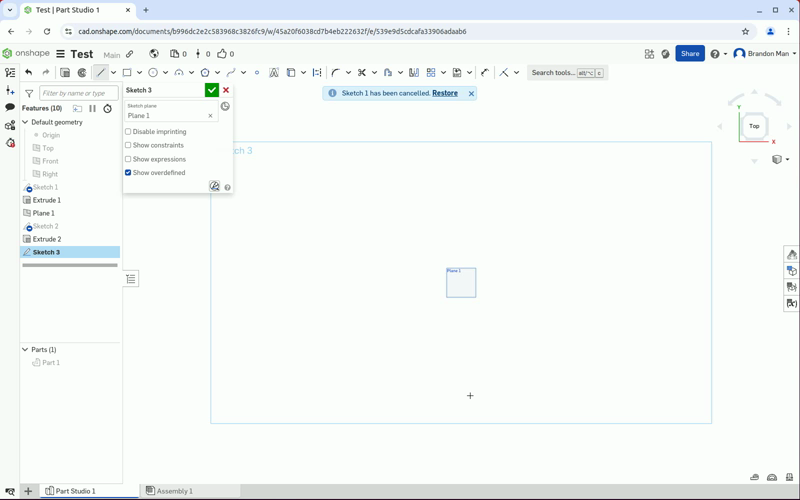
key_up(shift)
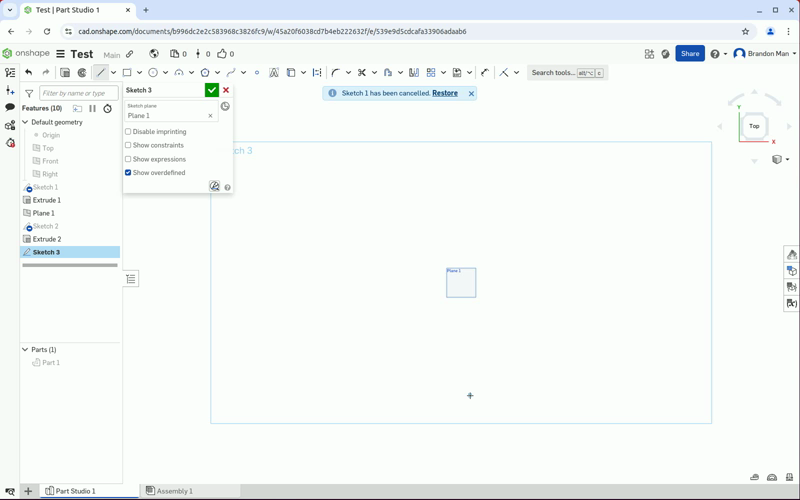
key_down(shift)
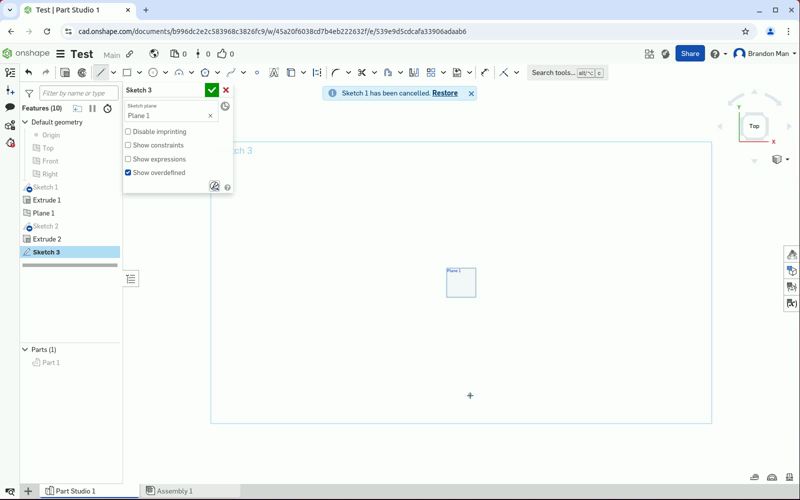
mouse_move(500, 395)
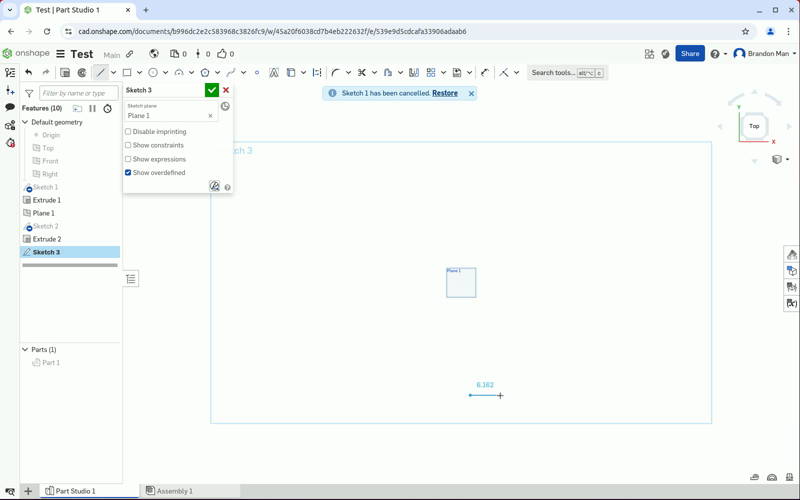
mouse_move(491, 395)
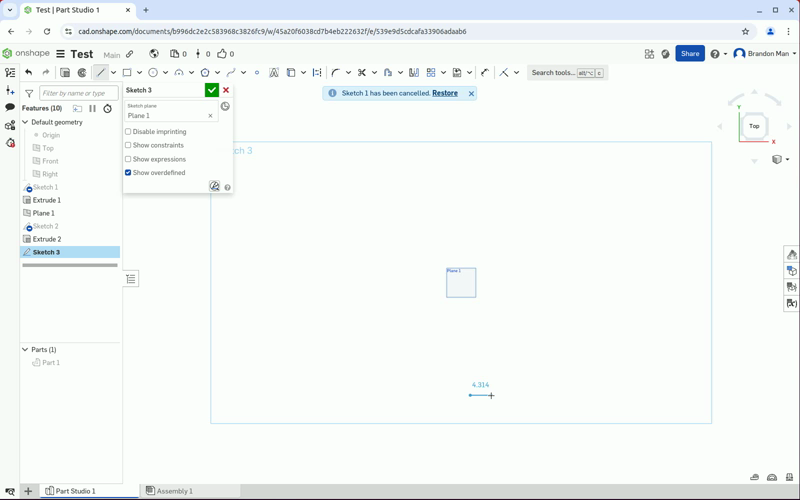
click(491, 395)
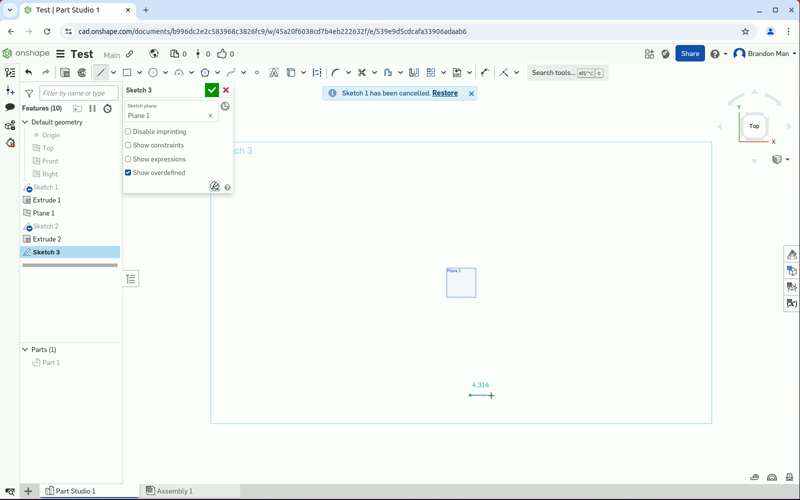
key_up(shift)
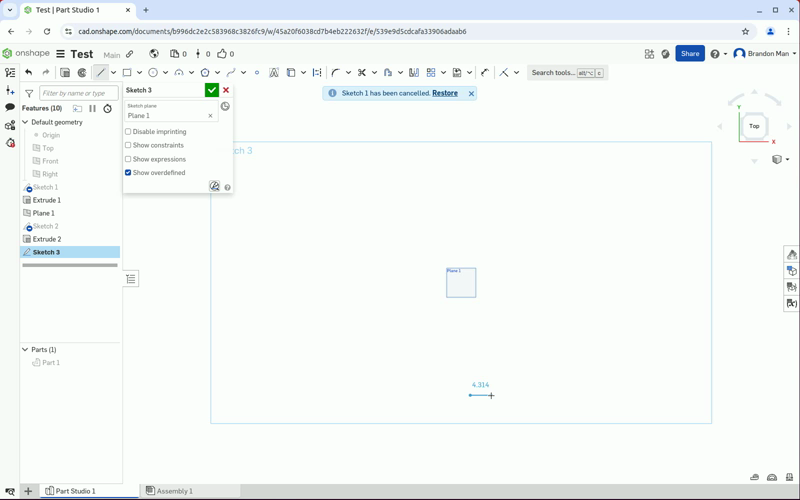
key_down(shift)
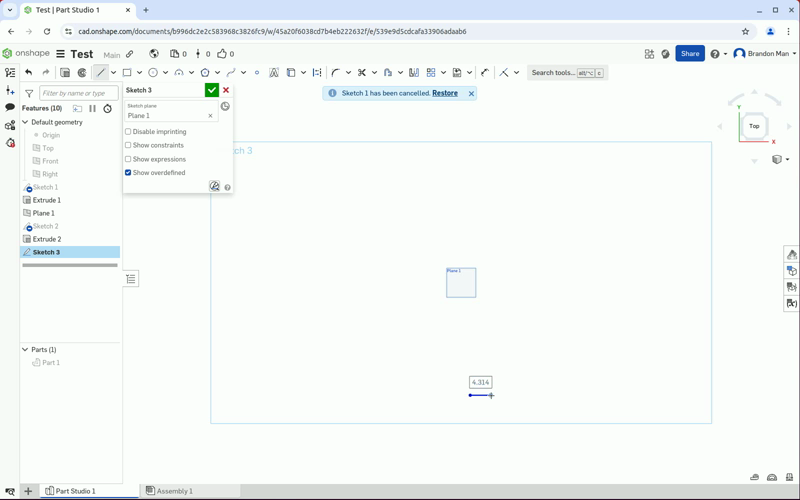
mouse_move(491, 310)
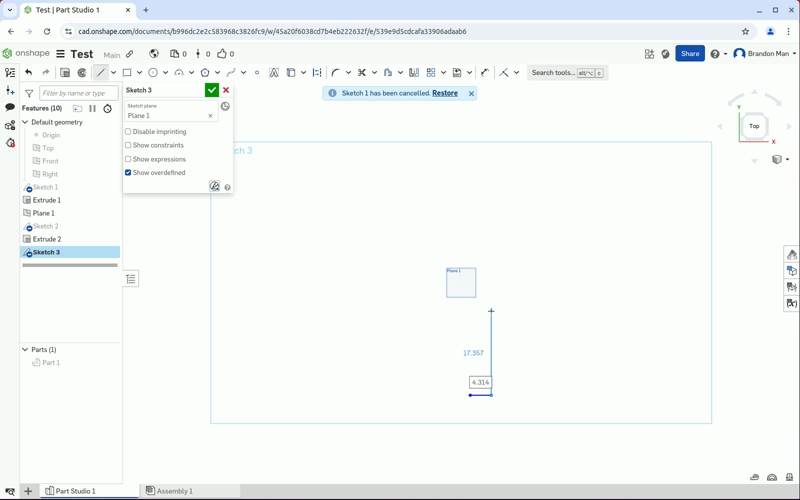
click(491, 310)
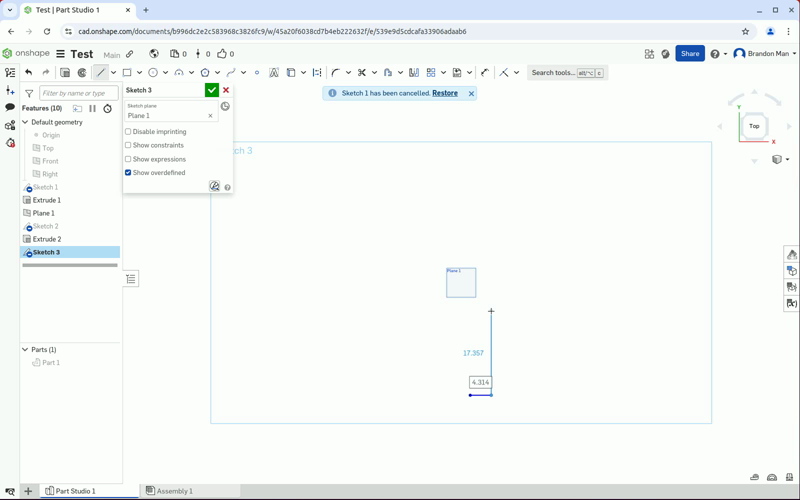
key_up(shift)
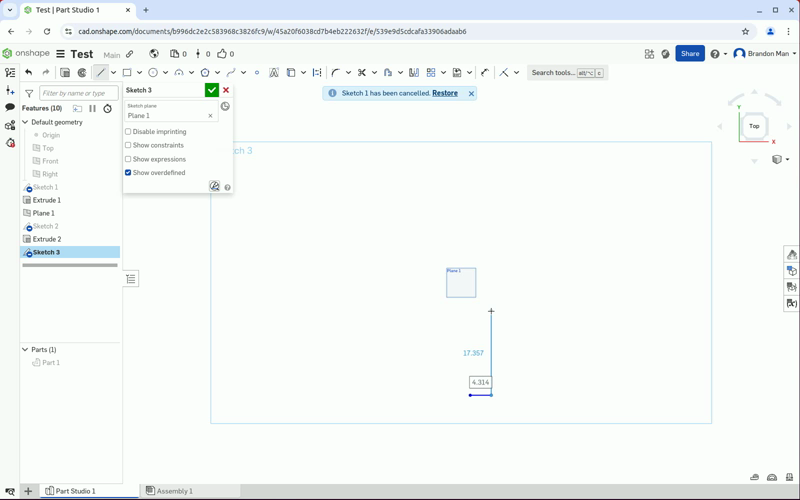
key_down(shift)
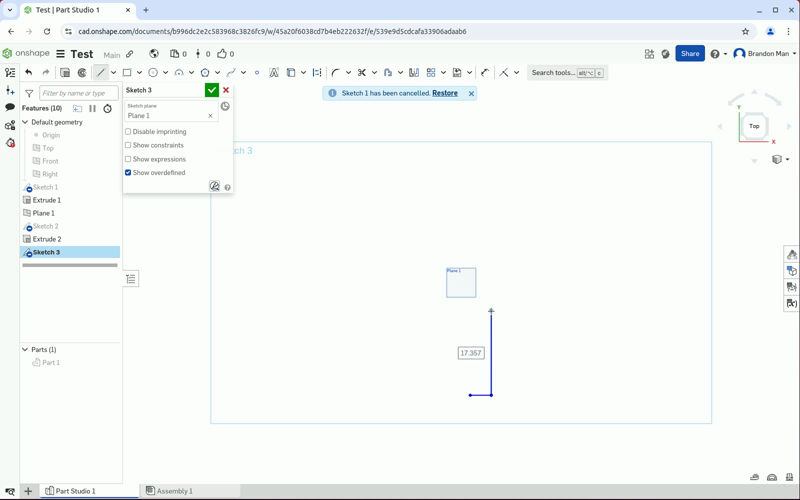
mouse_move(521, 310)
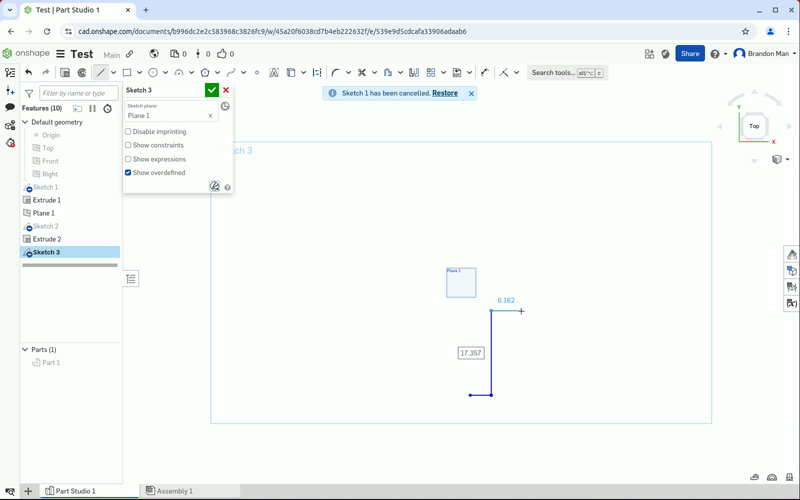
mouse_move(470, 310)
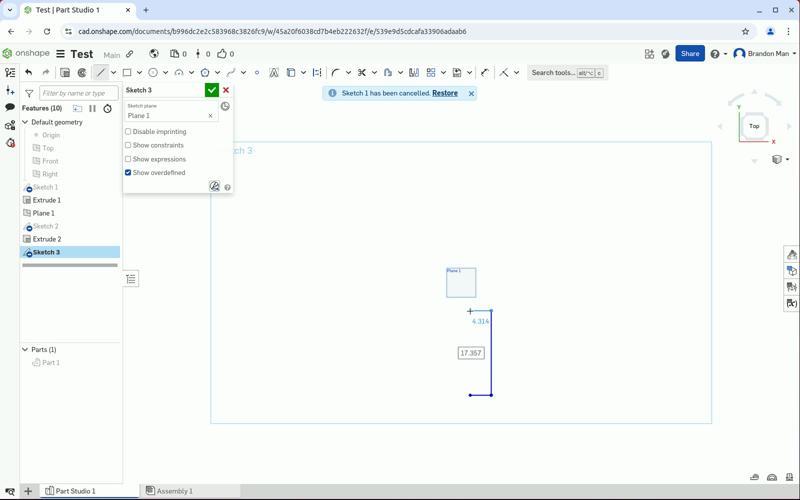
click(470, 310)
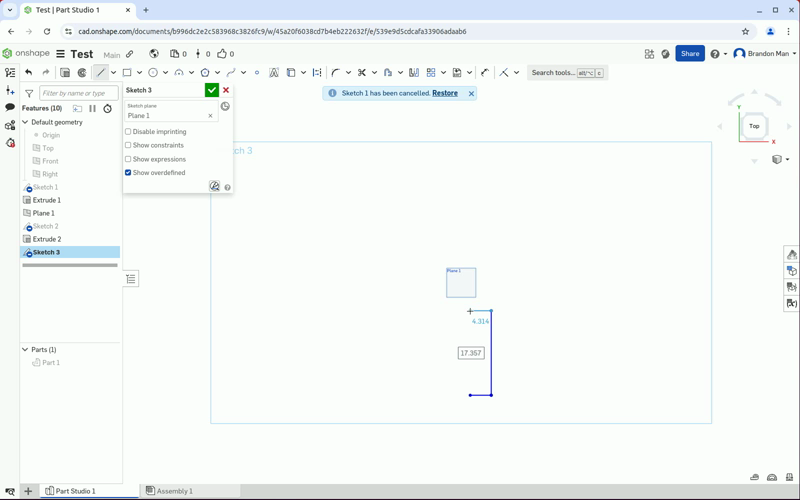
key_up(shift)
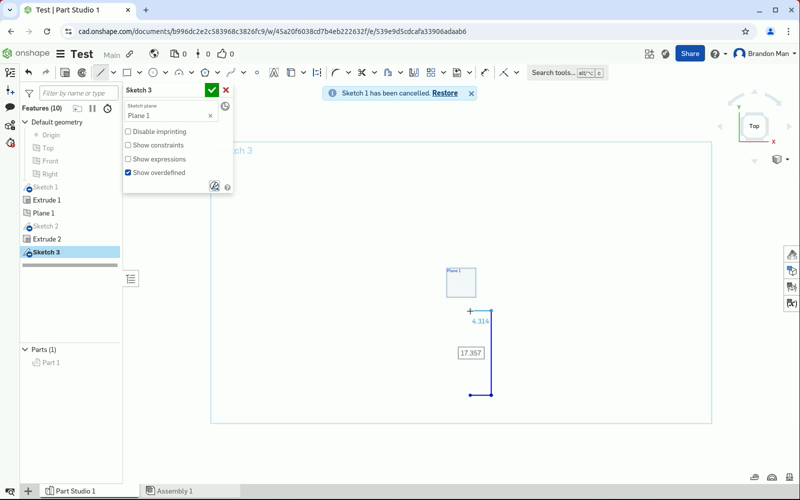
key_down(shift)
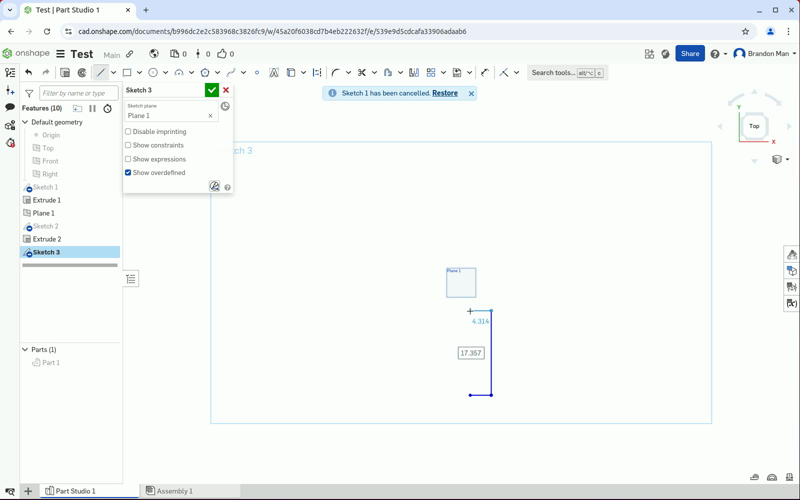
mouse_move(470, 395)
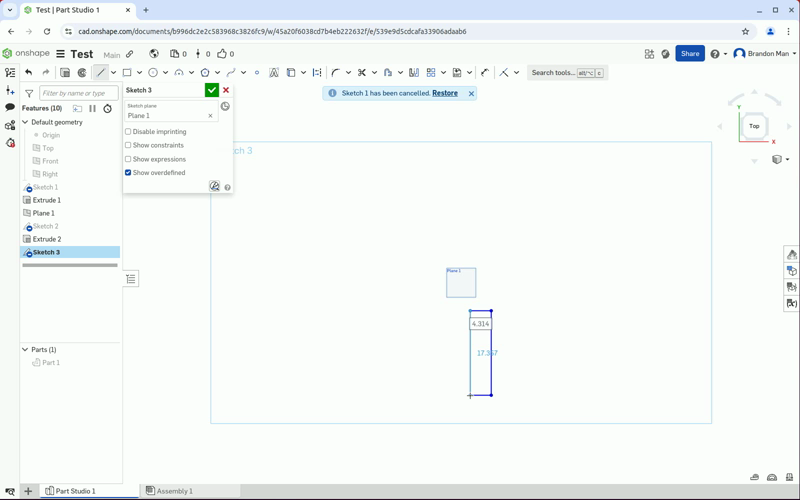
key_up(shift)
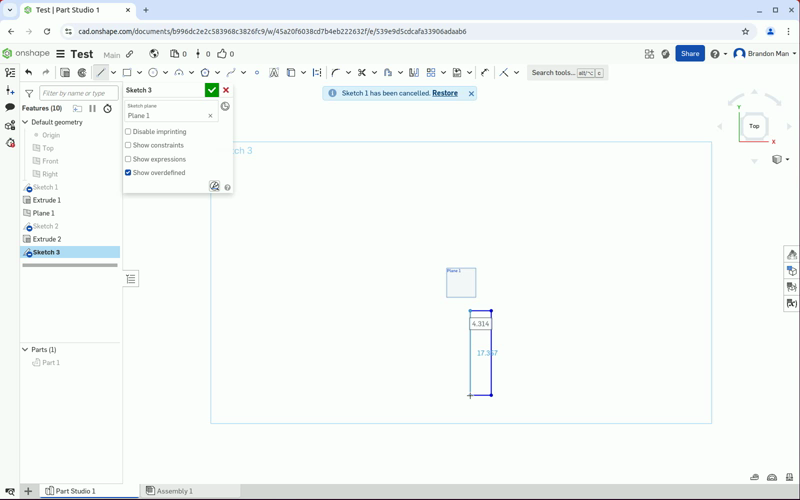
click(470, 395)
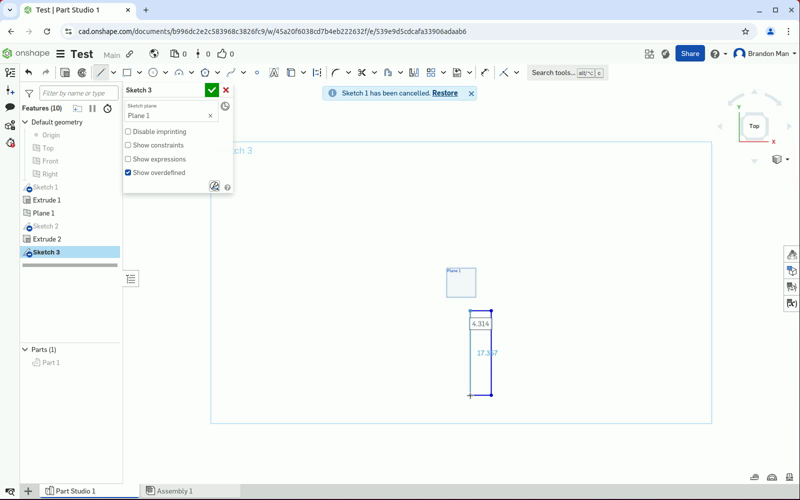
key(esc)
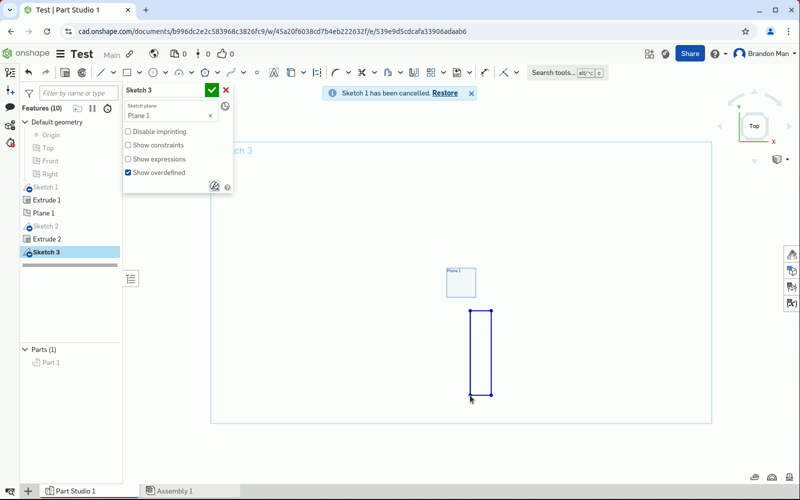
mouse_move(474, 380)
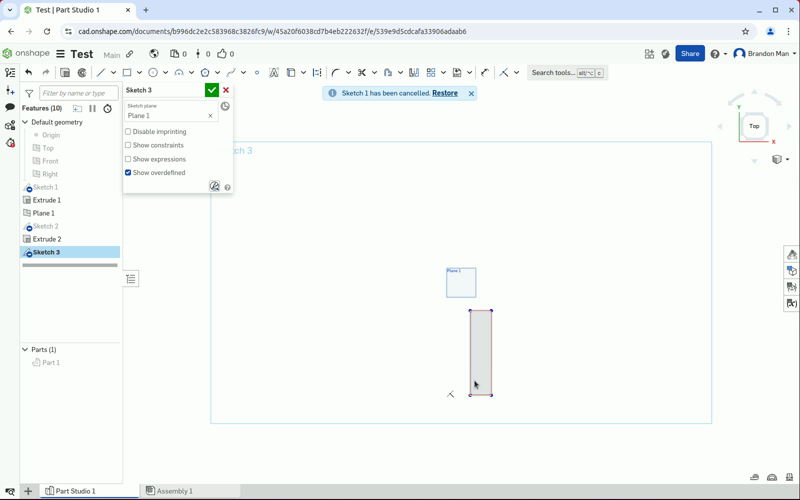
click(474, 380)
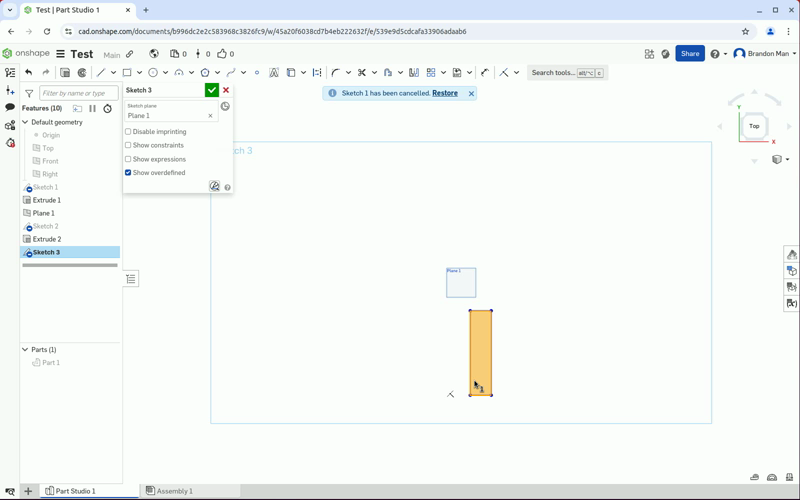
mouse_move(73, 352)
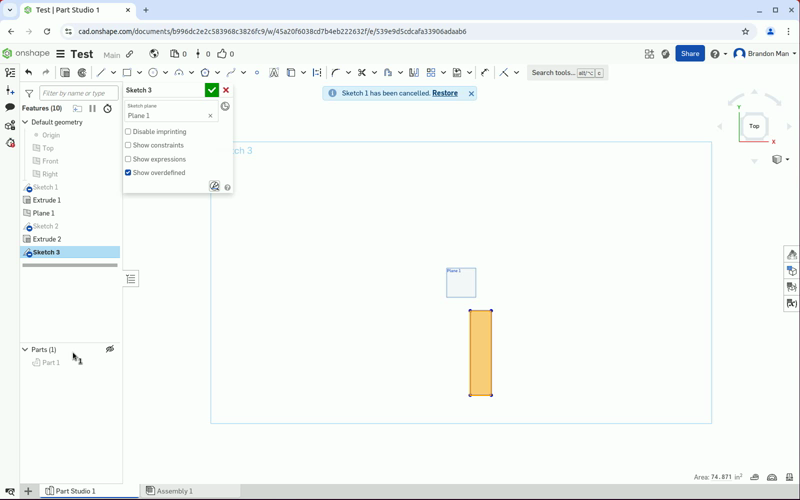
key(shift+y)
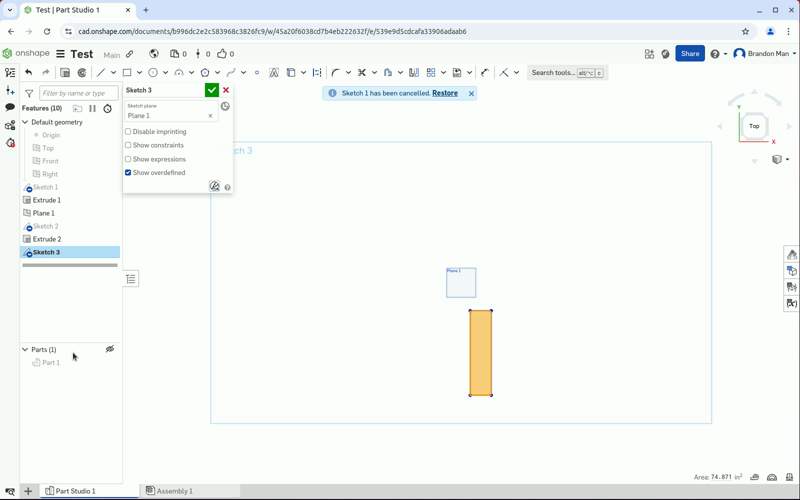
key(shift+e)
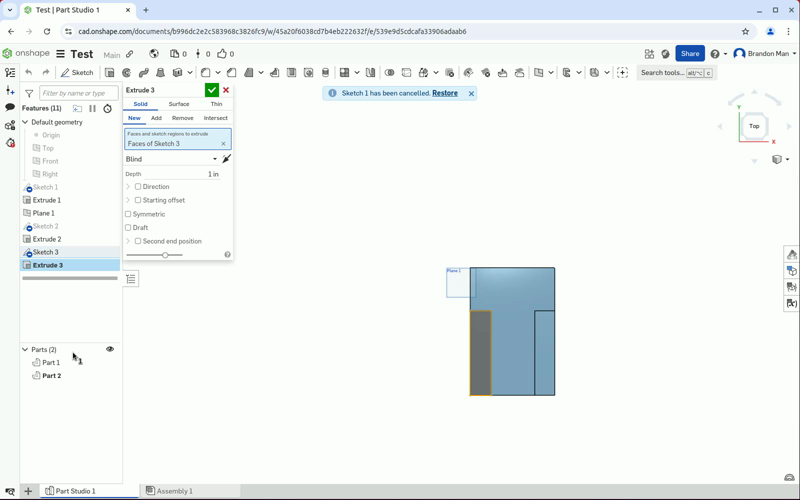
mouse_move(143, 106)
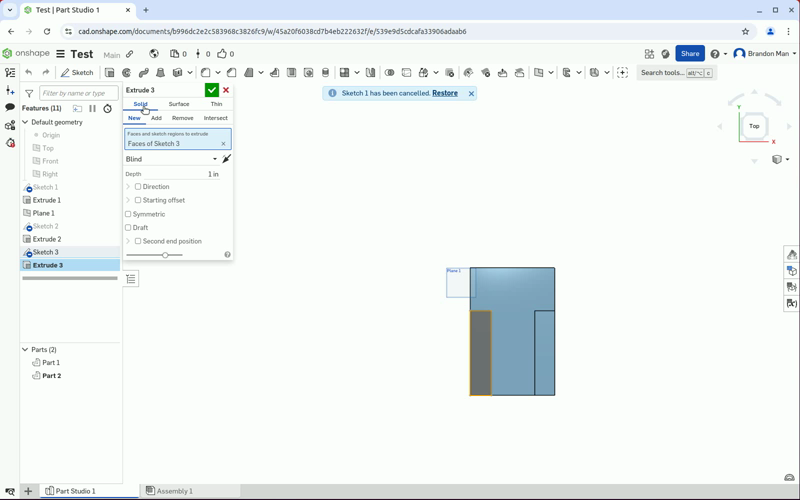
click(143, 106)
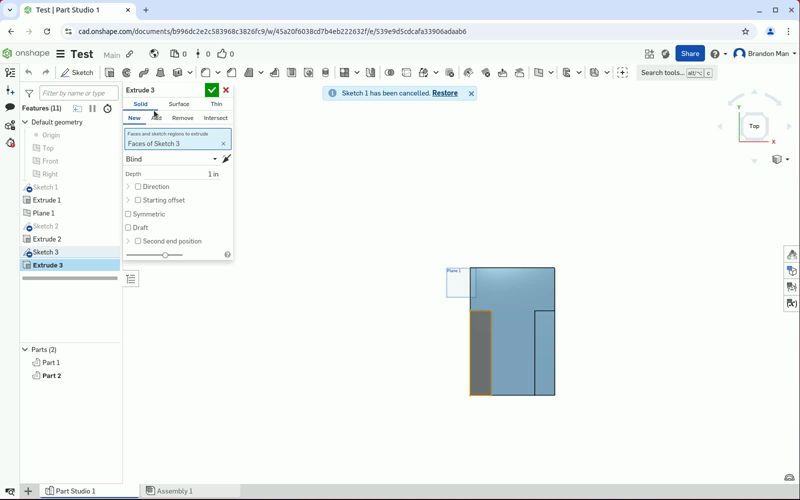
mouse_move(186, 120)
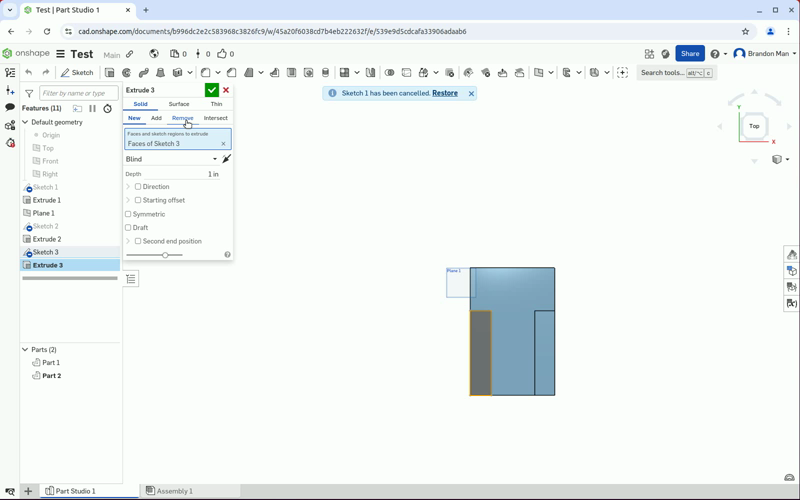
click(186, 120)
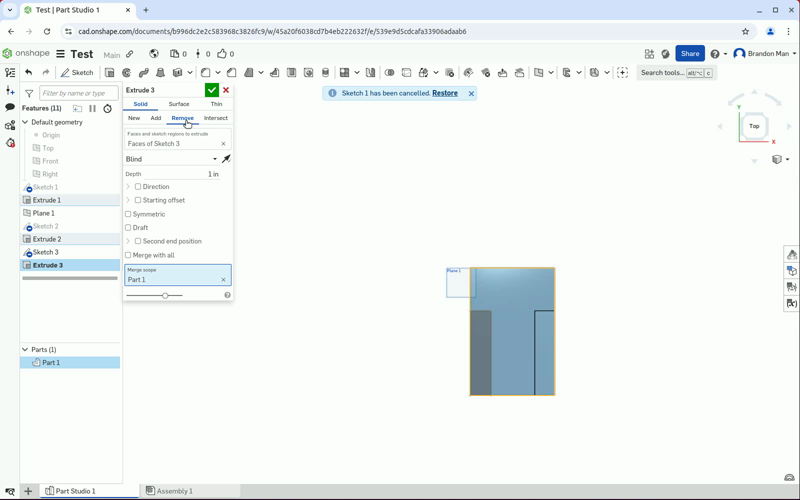
key(tab, 4)
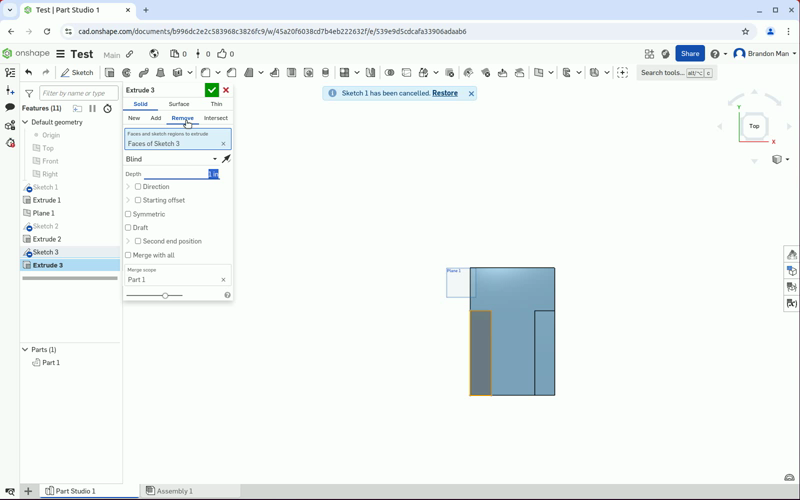
text(21.905)
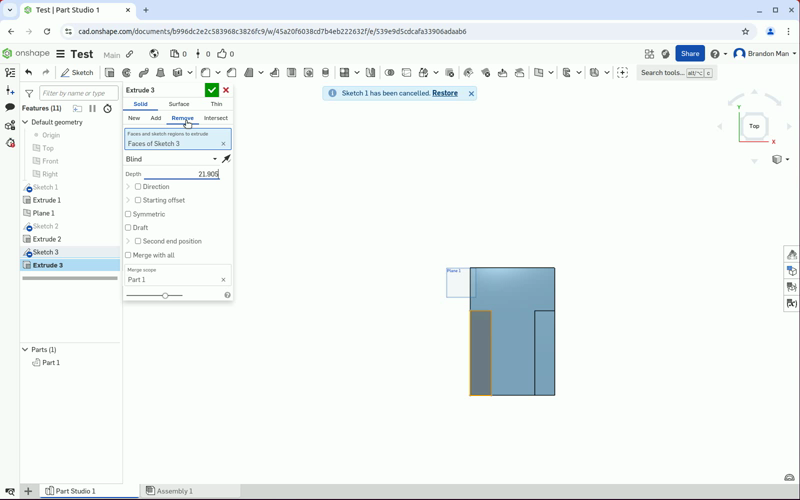
key(tab, 6)
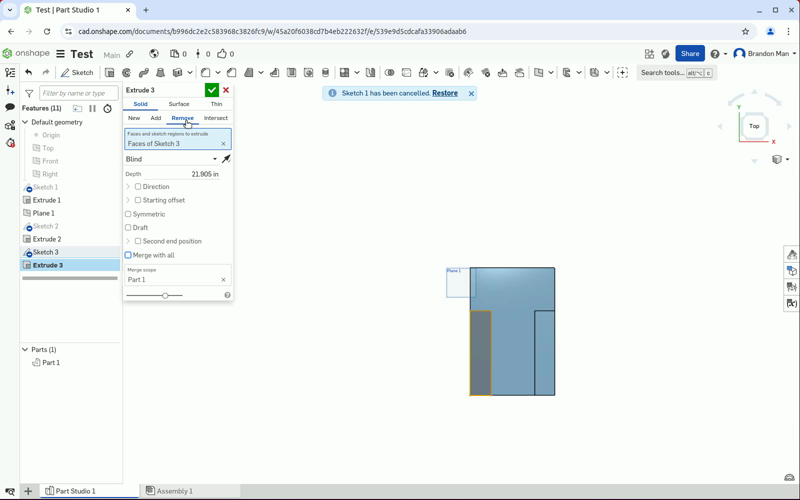
key(space)
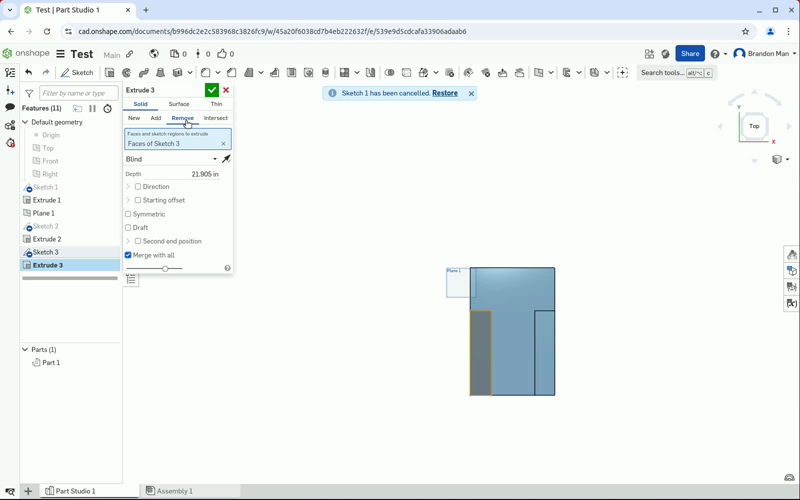
key(enter)
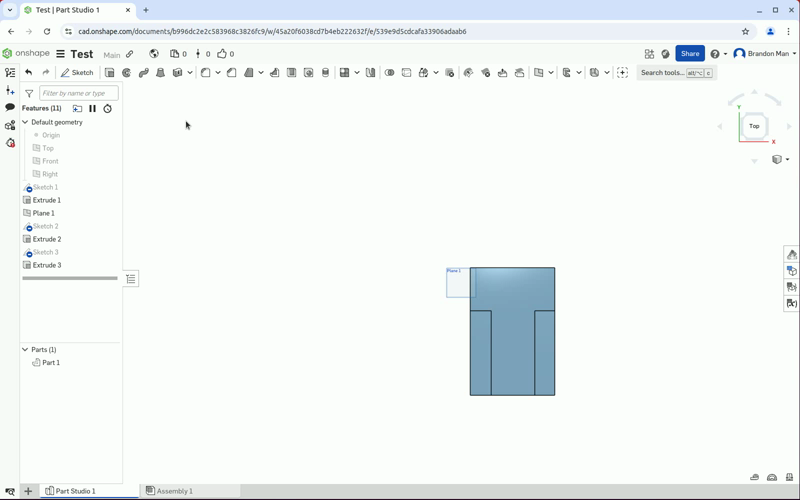
key(shift+h)
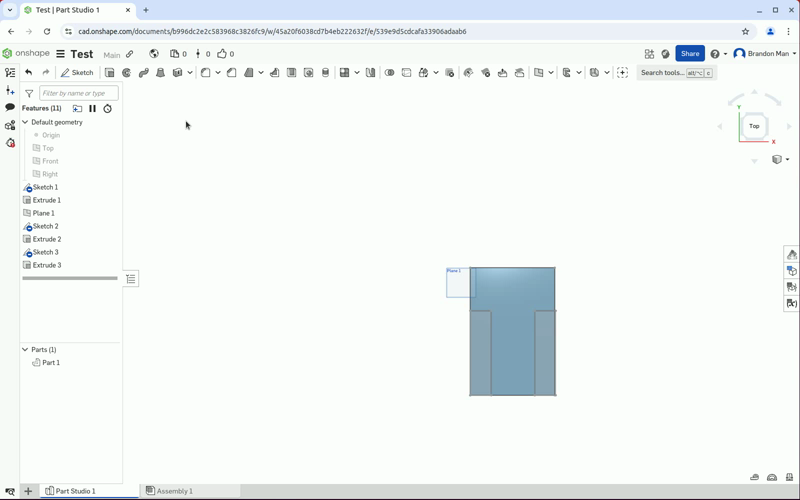
key(shift+h)
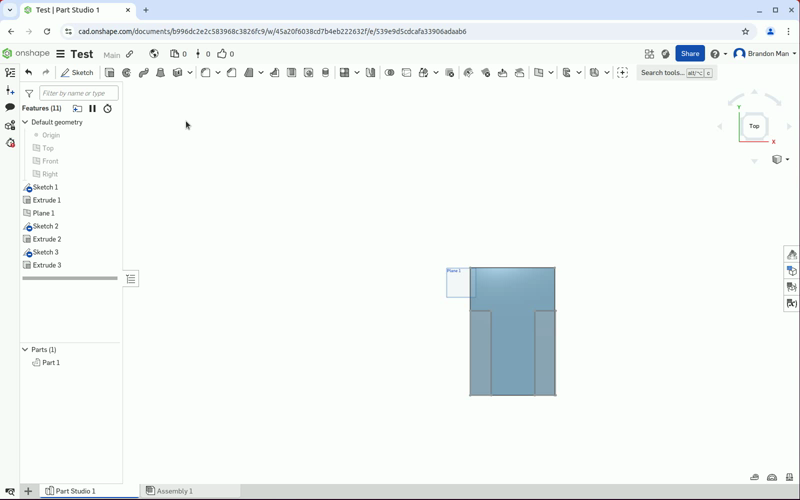
key(shift+7)
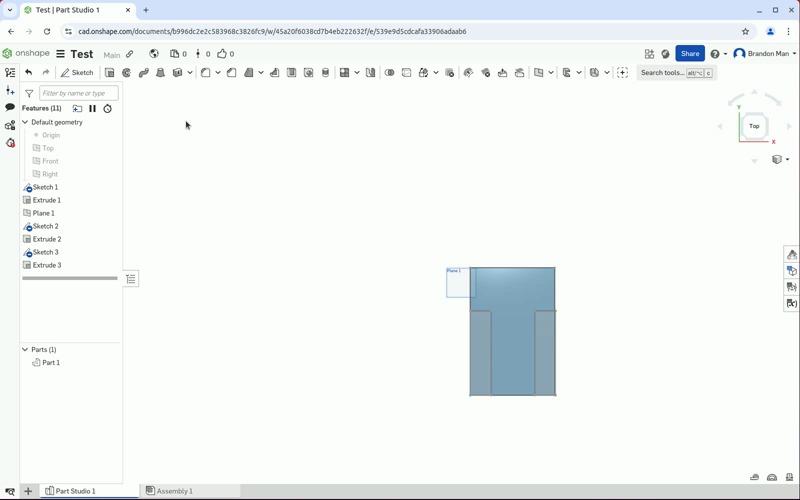
key(up, 3)
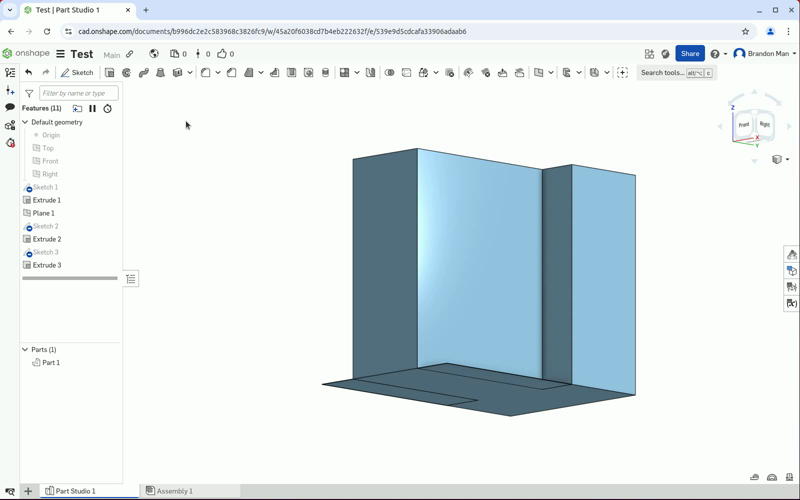
key(left, 3)
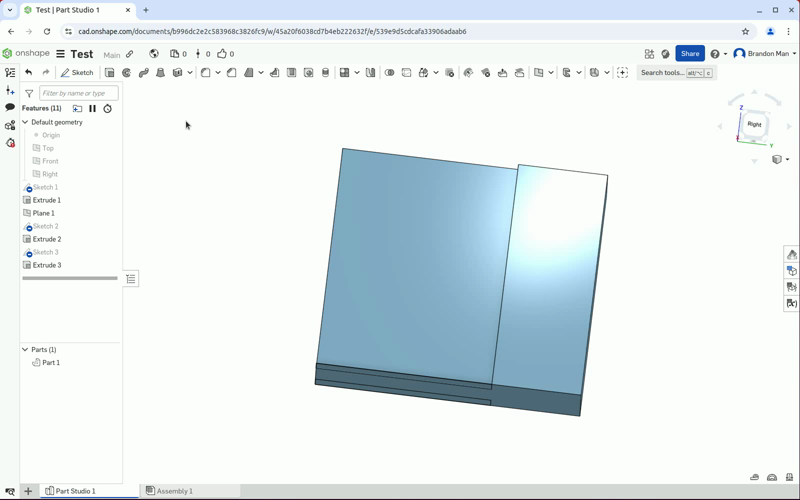
key(right, 3)
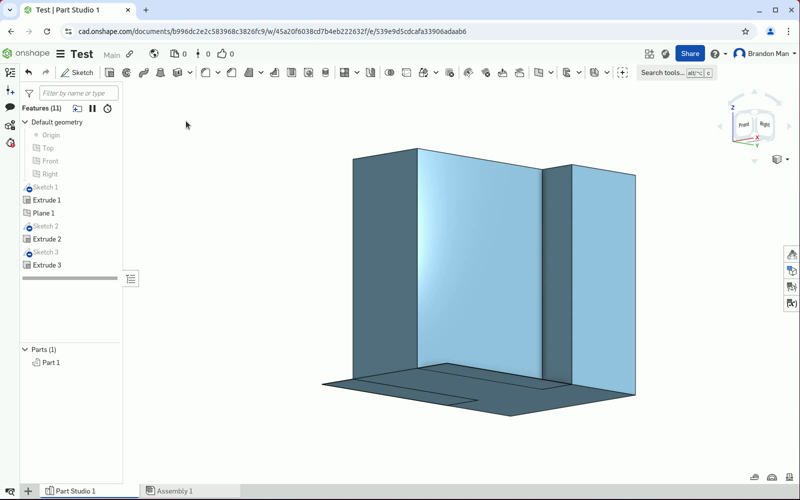
key(down, 3)
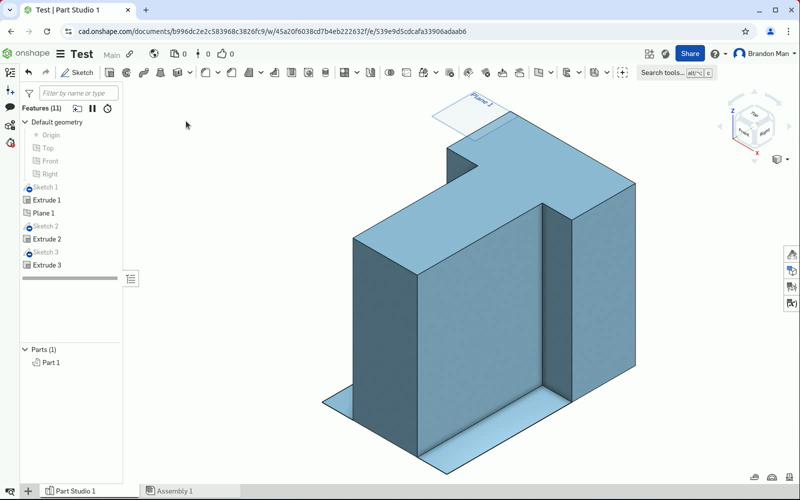
mouse_move(73, 189)
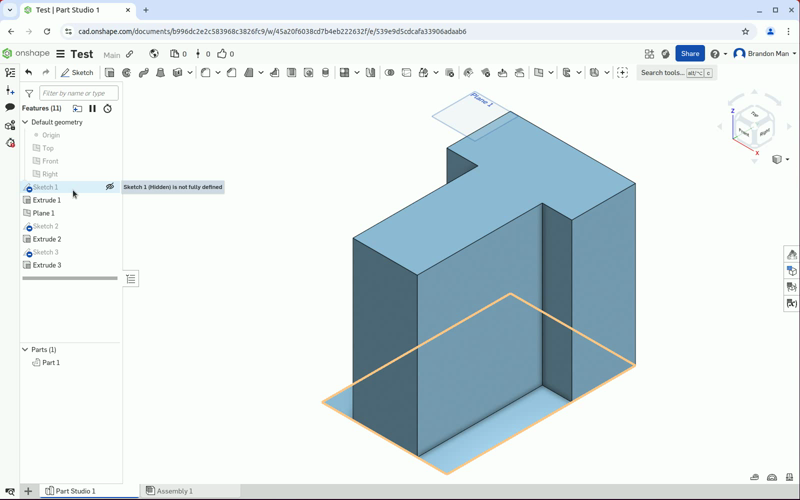
click(73, 189)